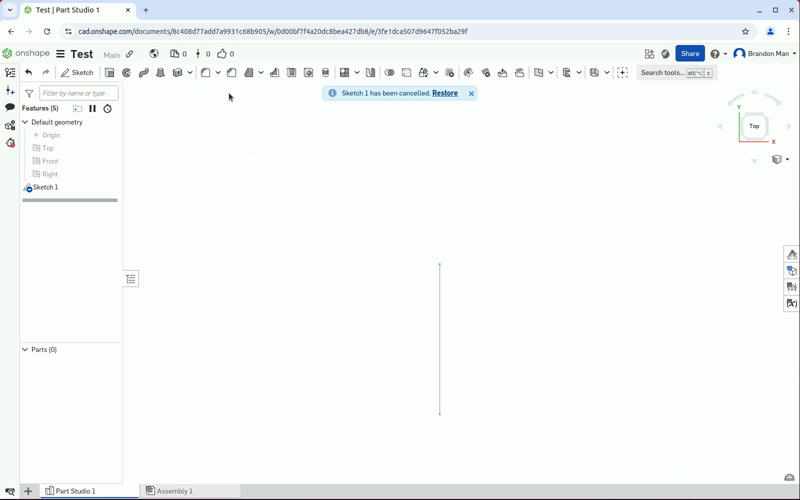
key(shift+h)
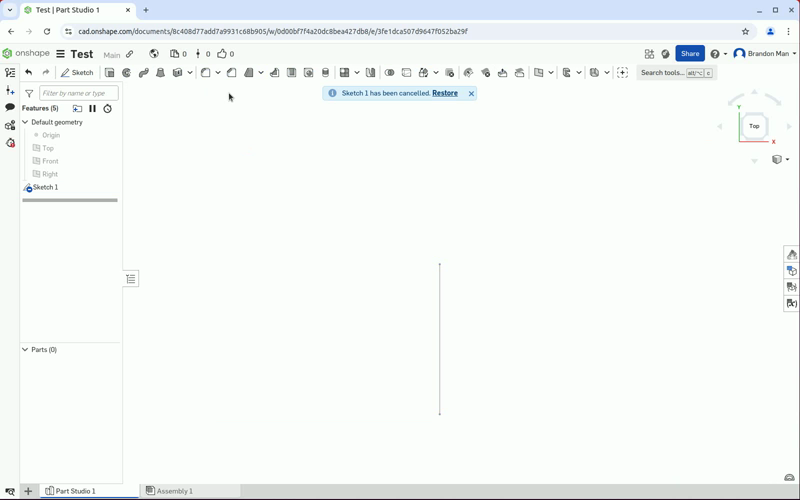
key(shift+s)
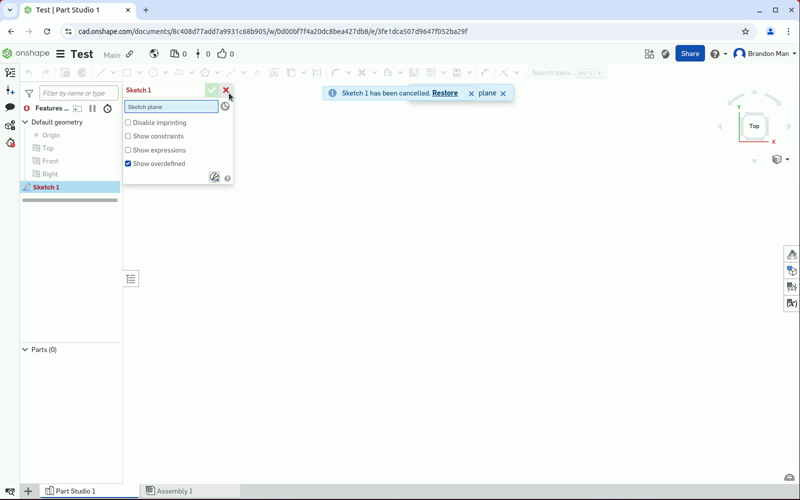
mouse_move(73, 150)
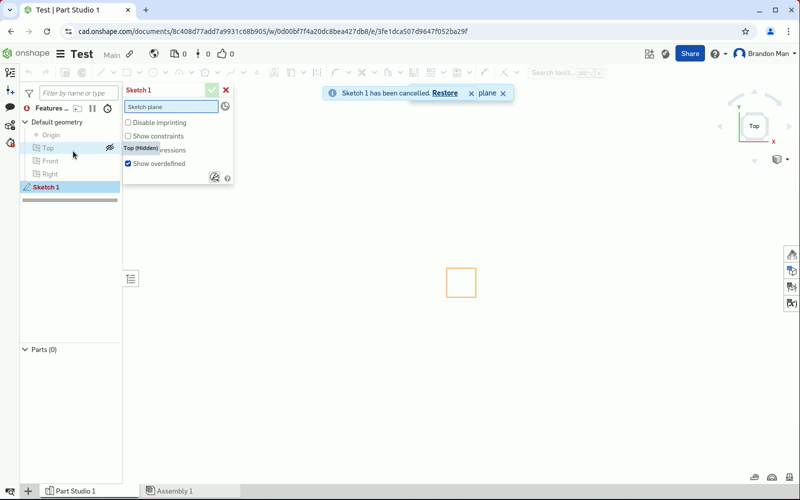
click(73, 150)
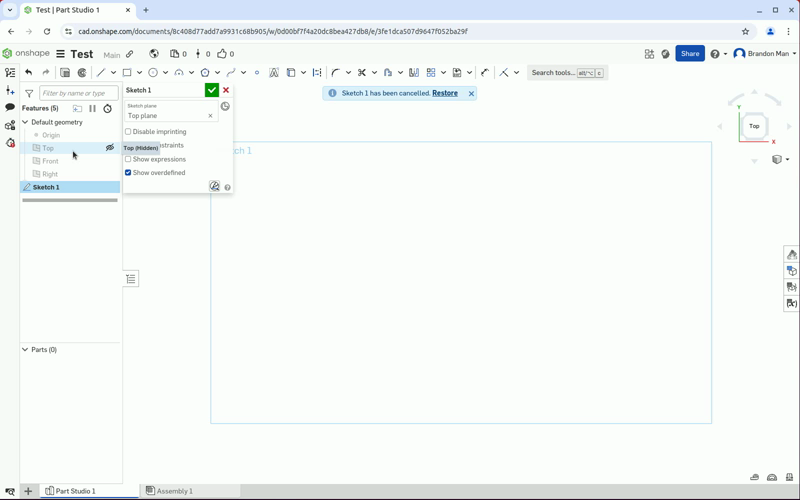
mouse_move(73, 352)
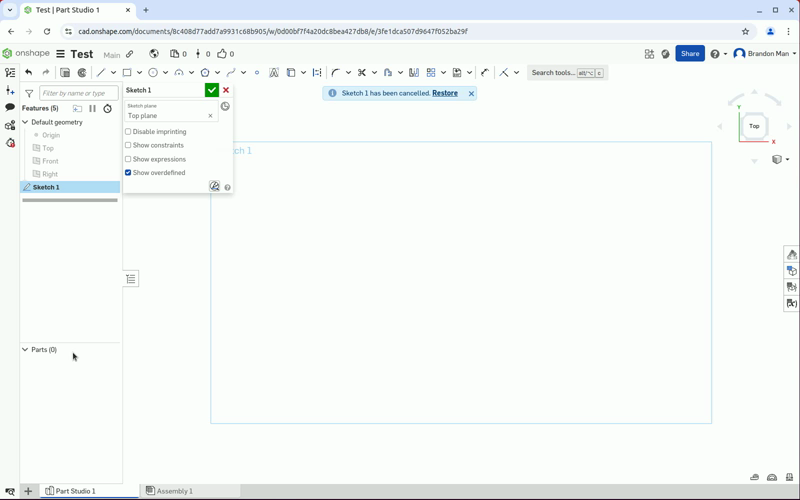
key(y)
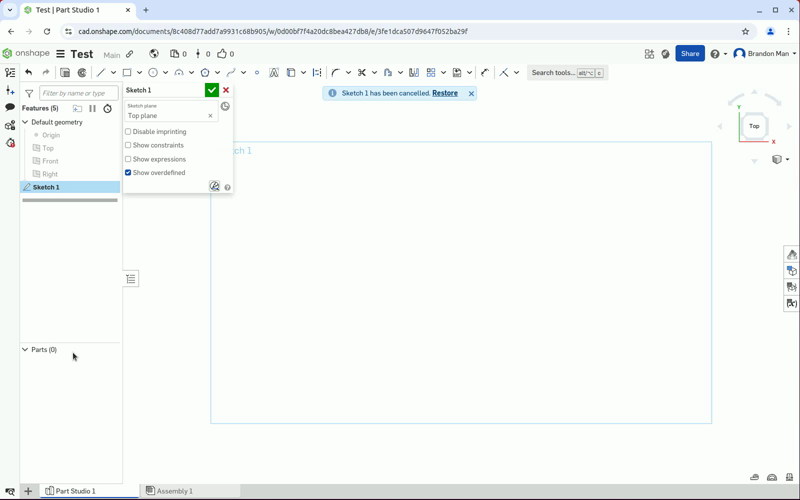
key(l)
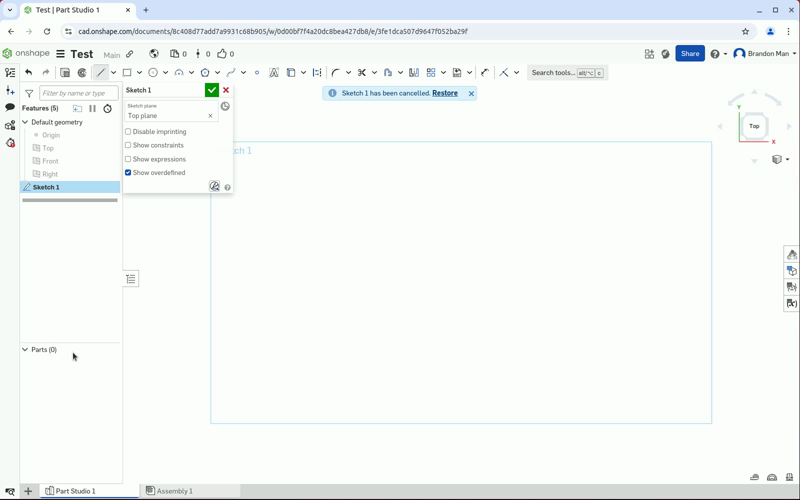
key_down(shift)
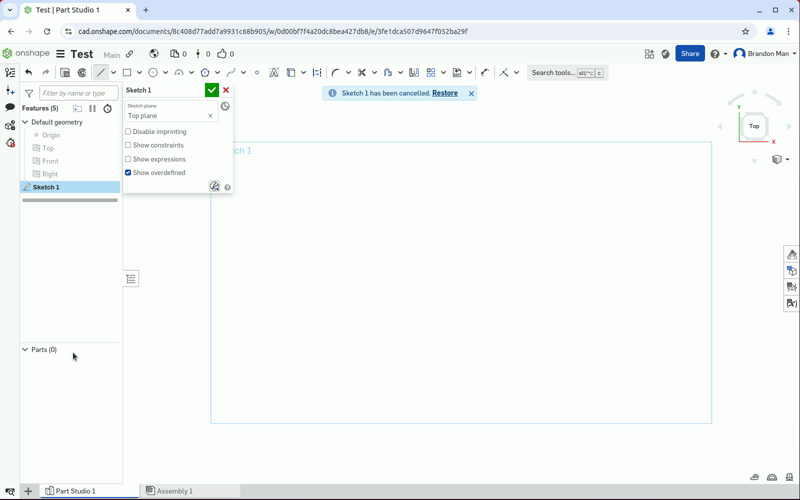
mouse_move(349, 282)
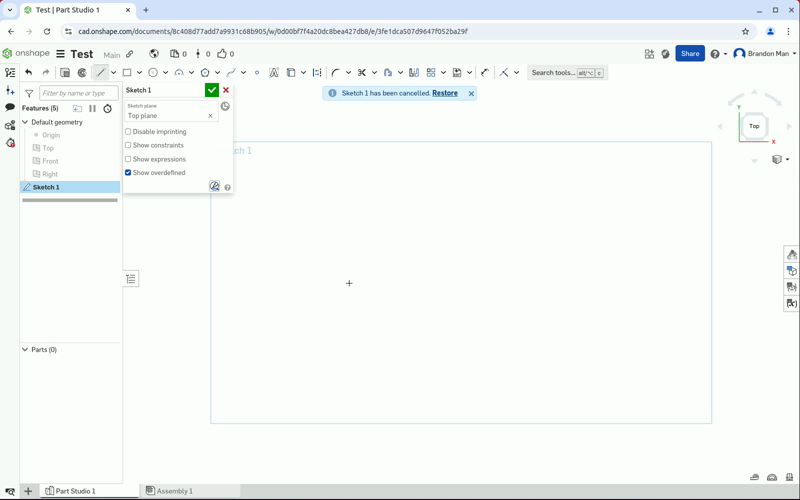
click(349, 282)
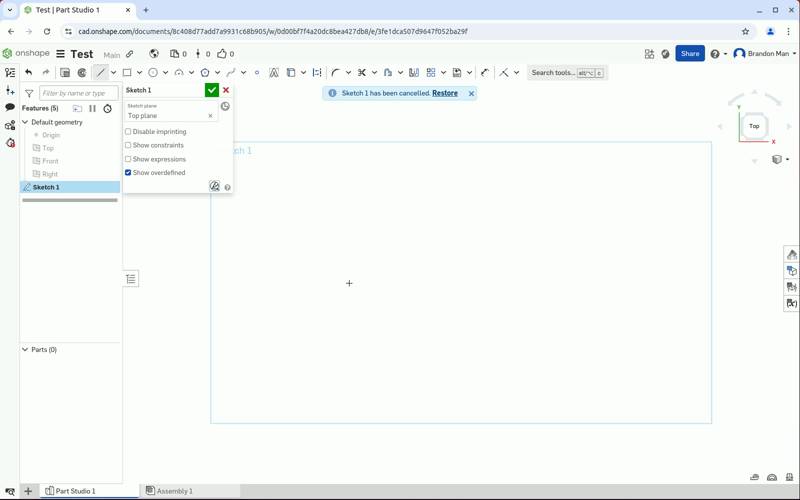
key_up(shift)
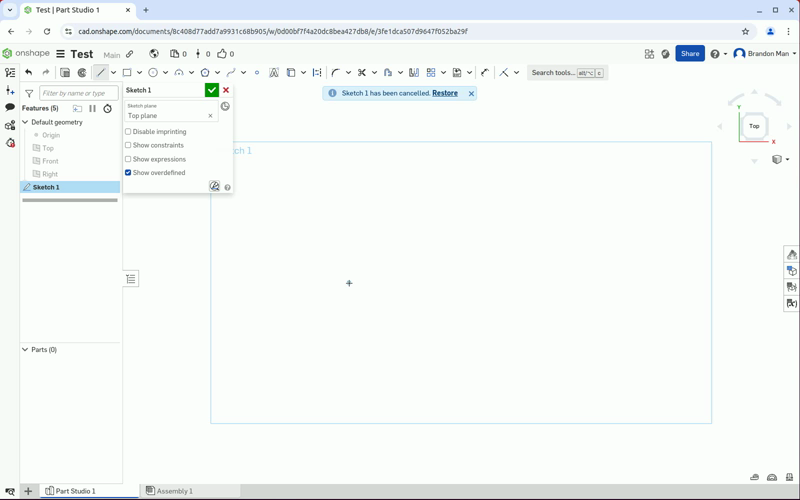
key_down(shift)
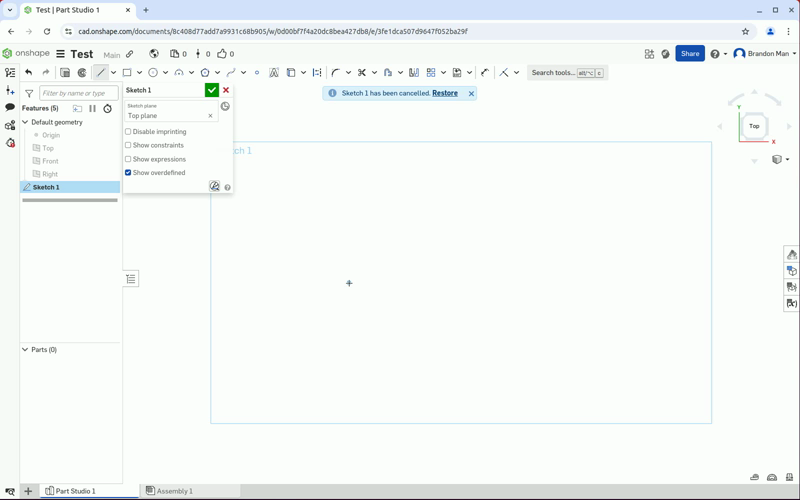
mouse_move(405, 378)
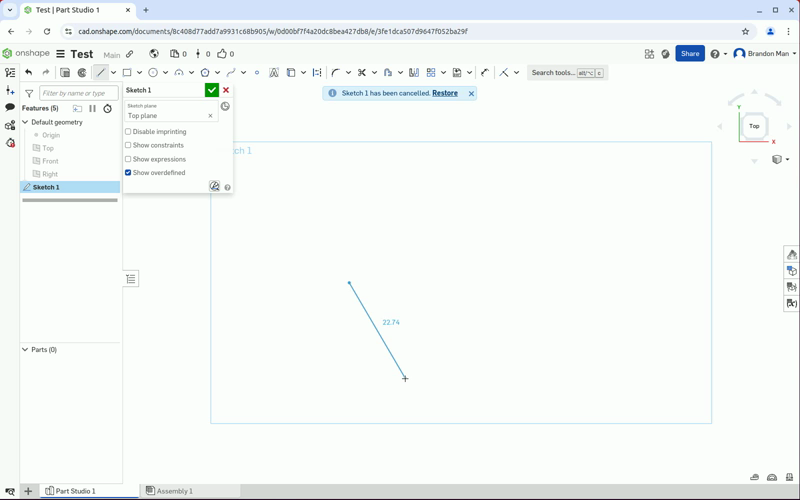
click(405, 378)
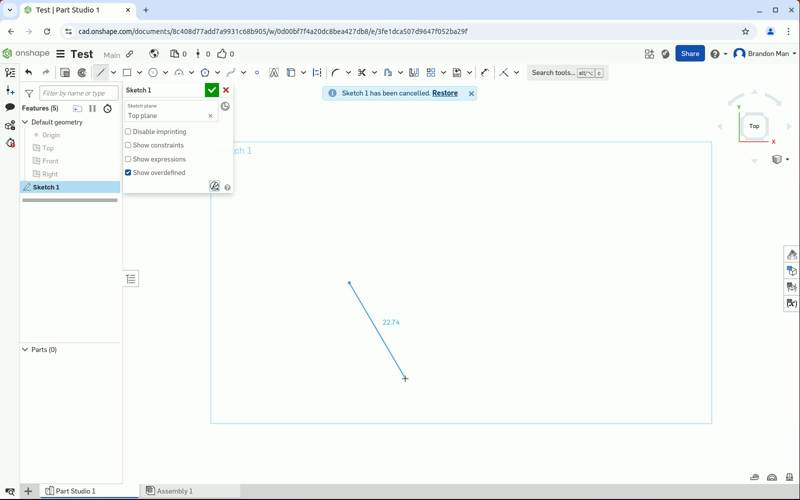
key_up(shift)
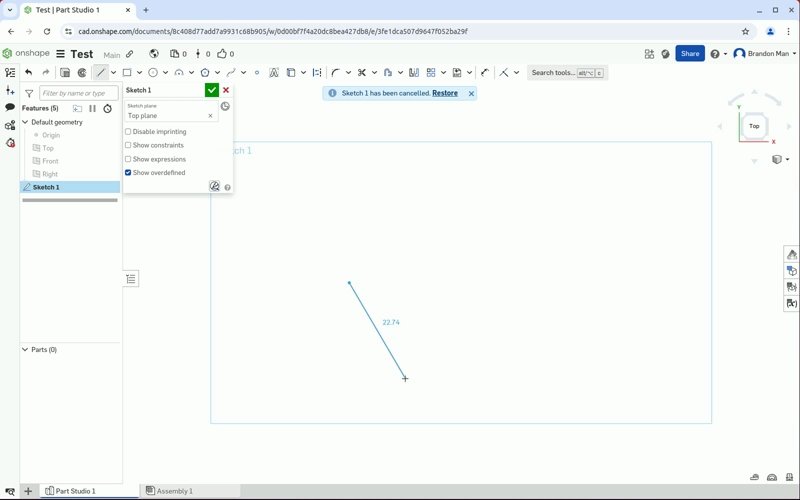
key_down(shift)
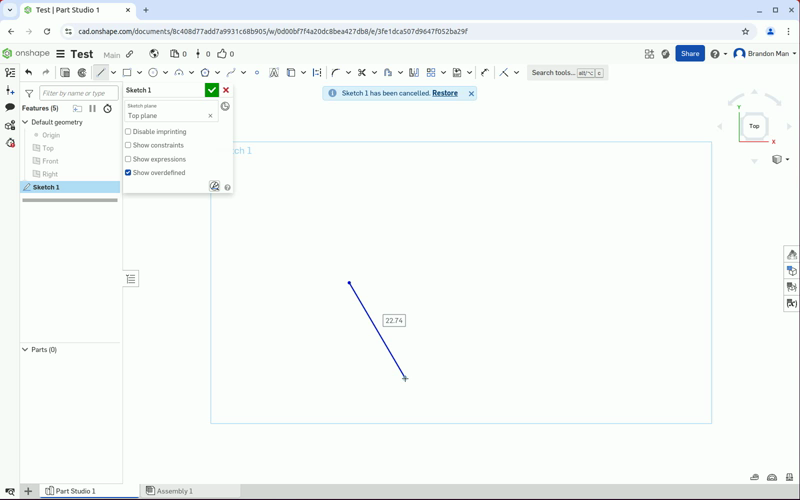
mouse_move(514, 378)
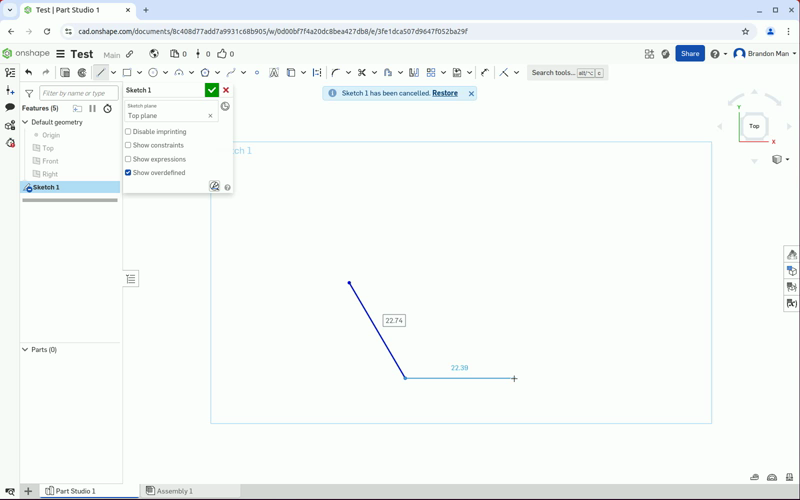
click(514, 378)
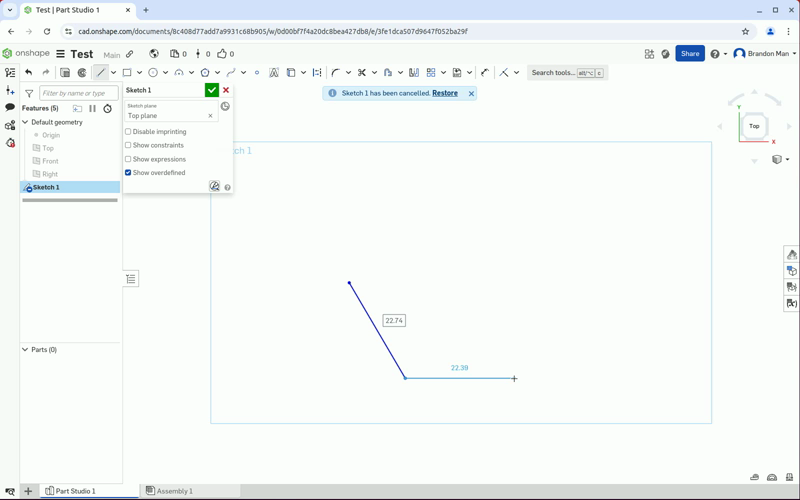
key_up(shift)
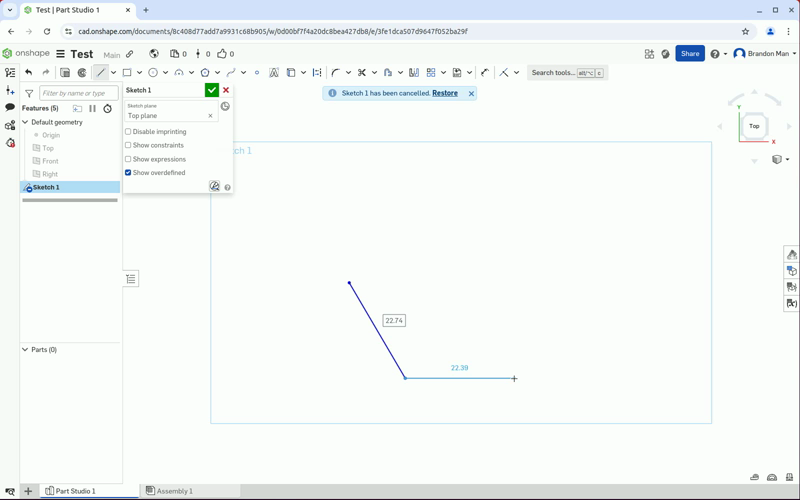
key_down(shift)
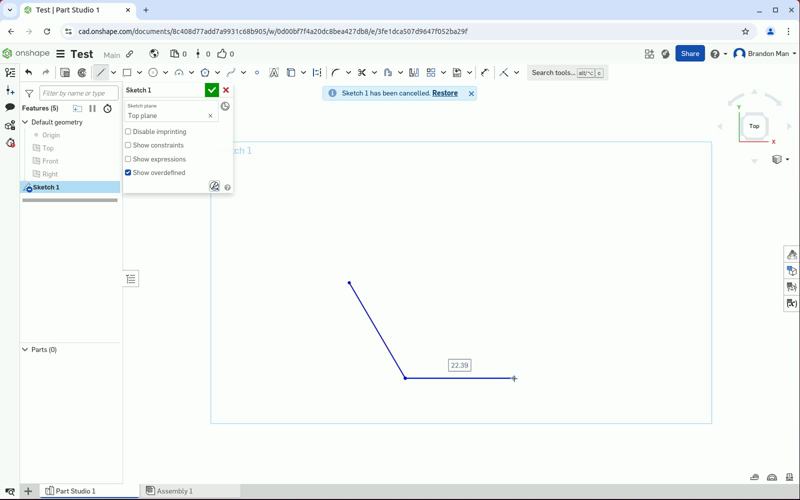
mouse_move(569, 282)
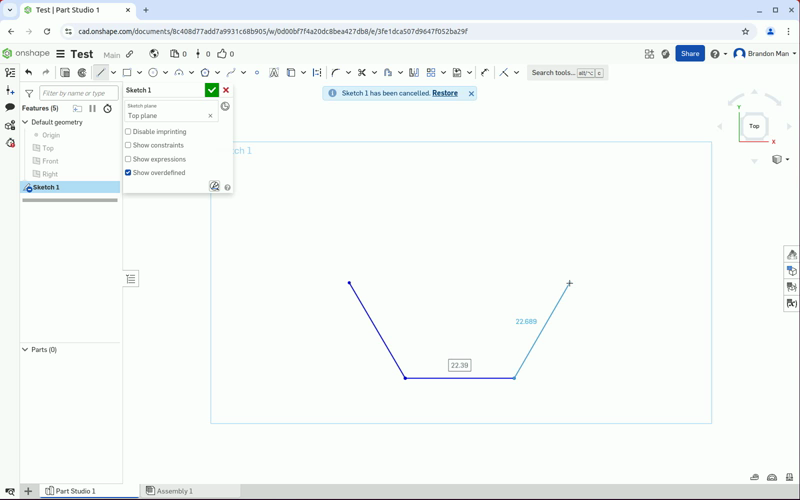
click(569, 282)
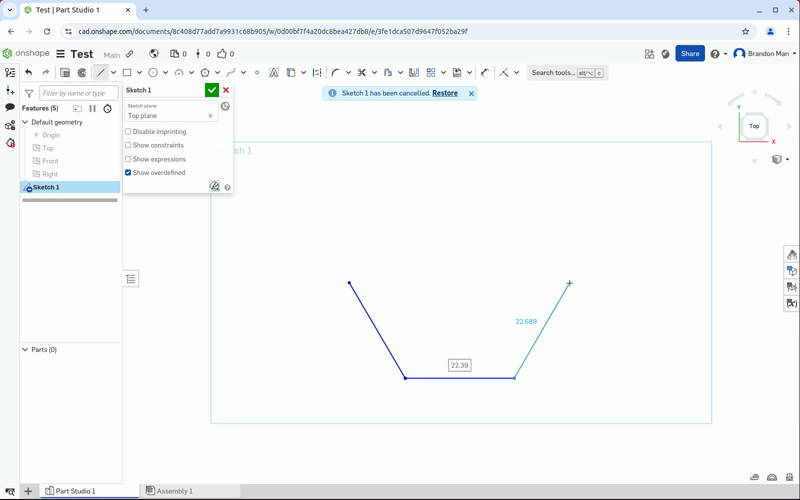
key_up(shift)
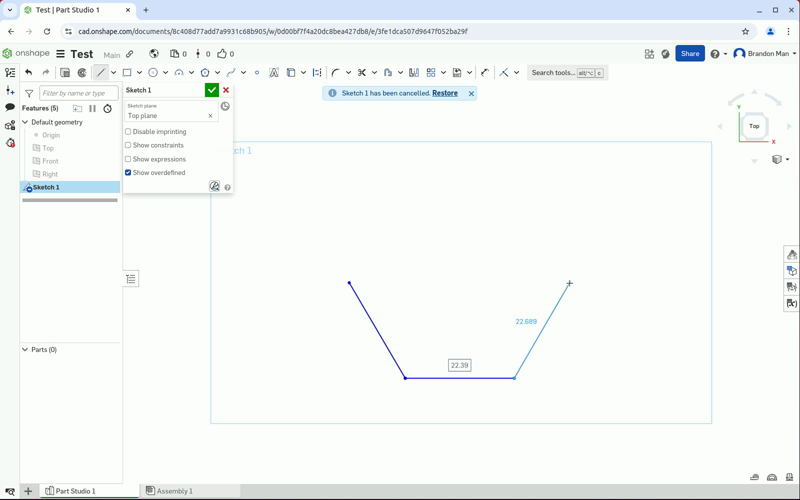
key_down(shift)
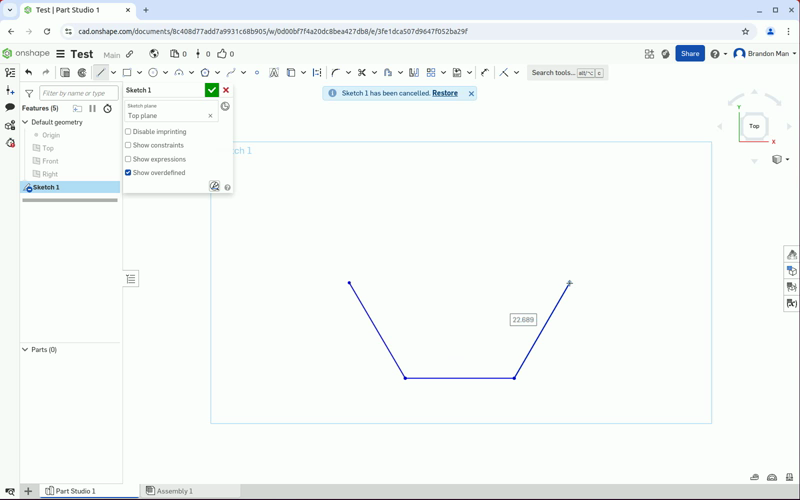
mouse_move(514, 187)
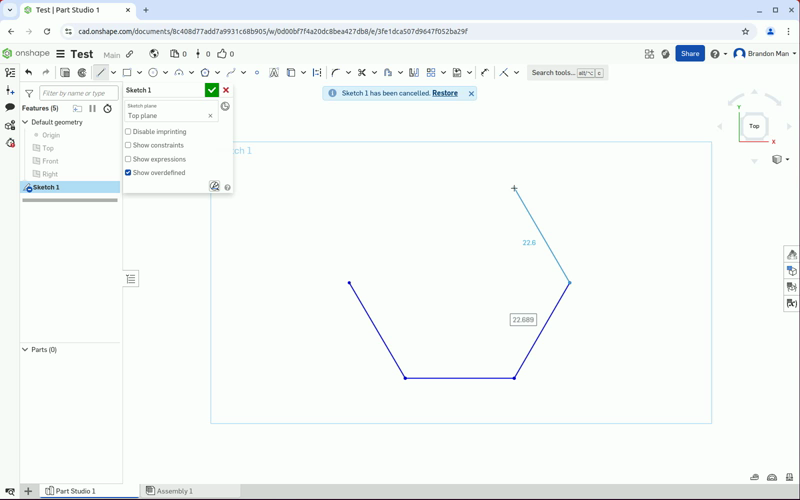
click(514, 187)
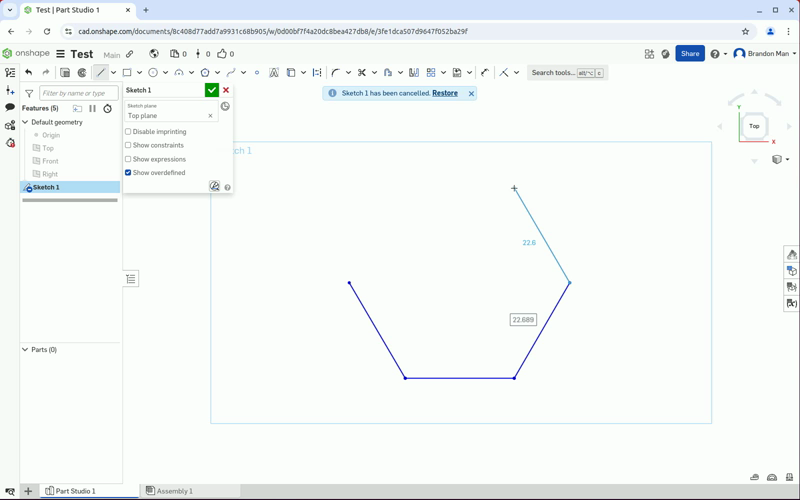
key_up(shift)
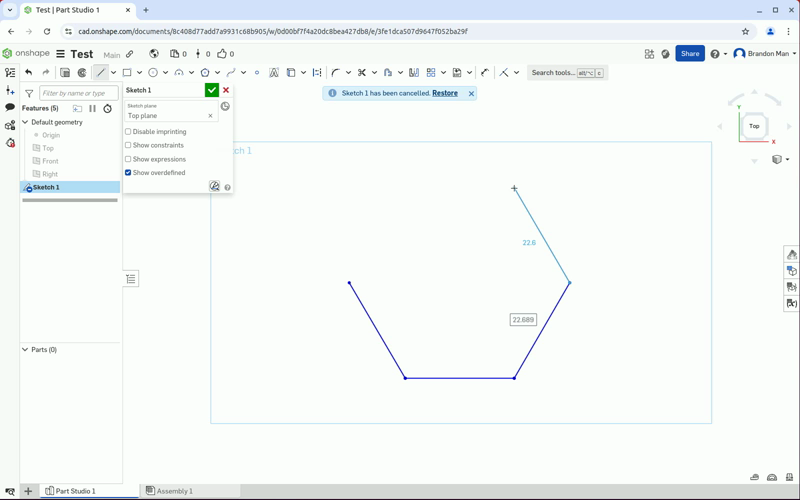
key_down(shift)
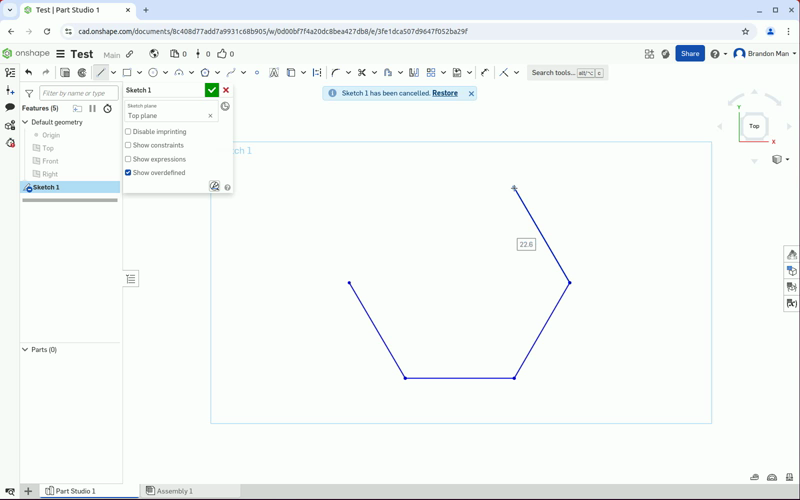
mouse_move(405, 187)
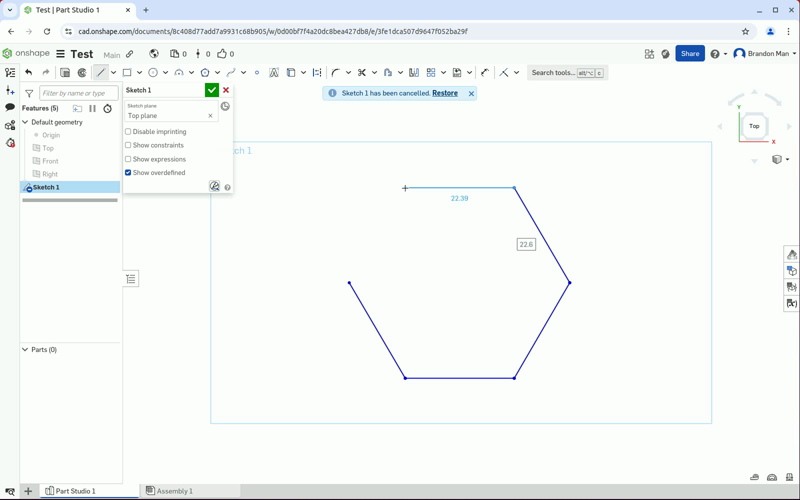
click(405, 187)
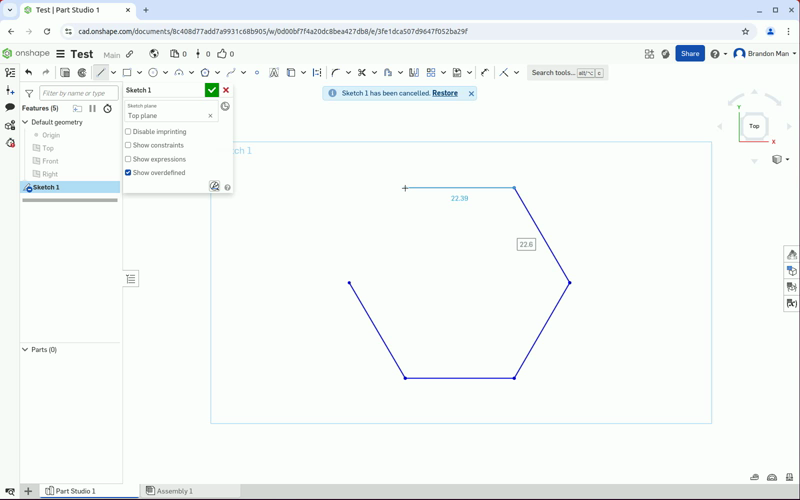
key_up(shift)
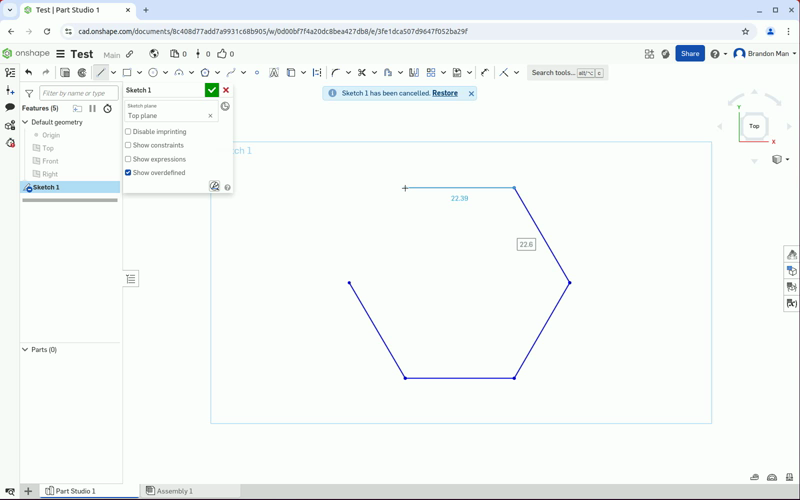
key_down(shift)
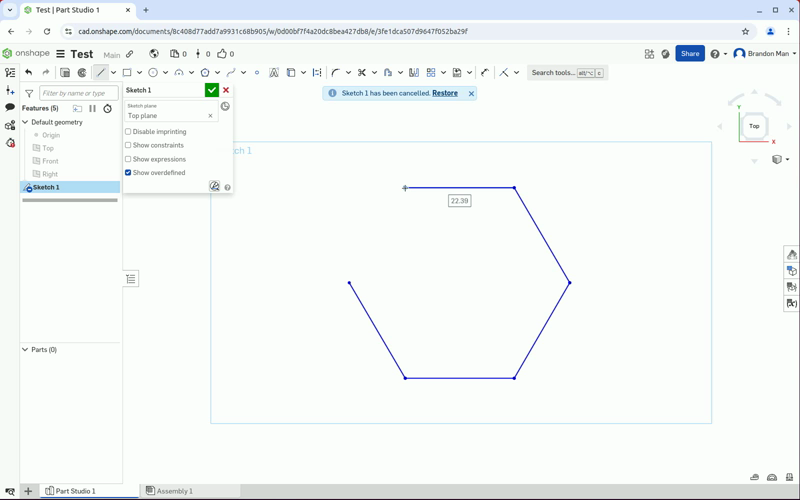
mouse_move(349, 282)
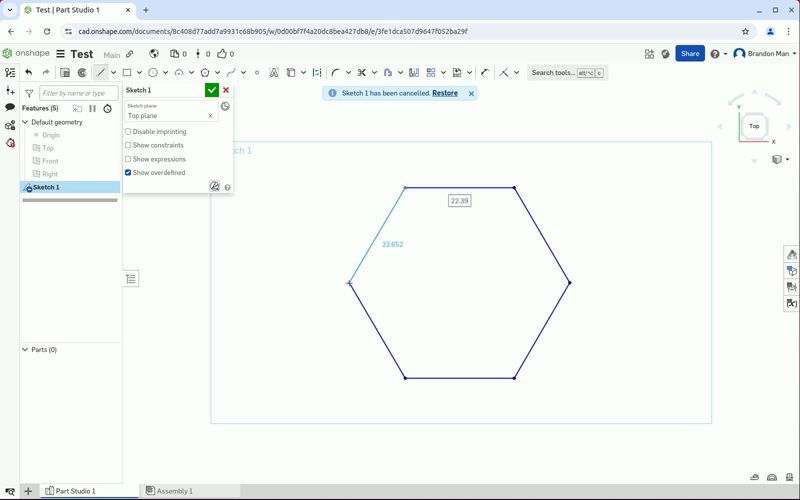
key_up(shift)
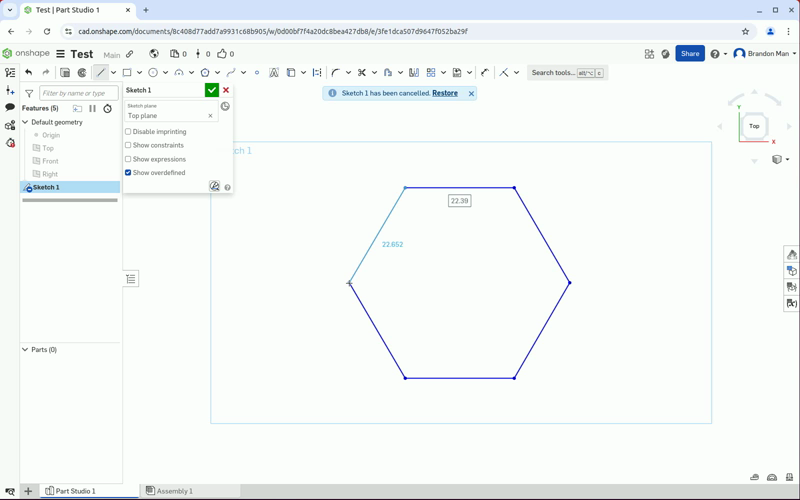
click(349, 282)
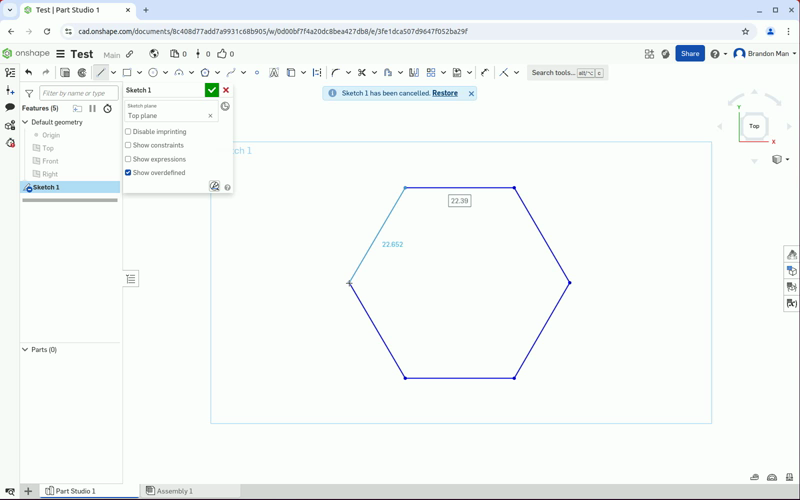
key(esc)
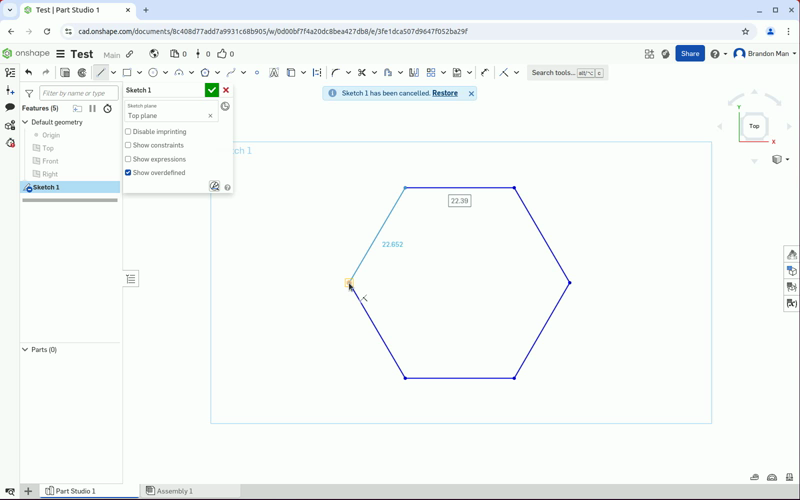
mouse_move(407, 330)
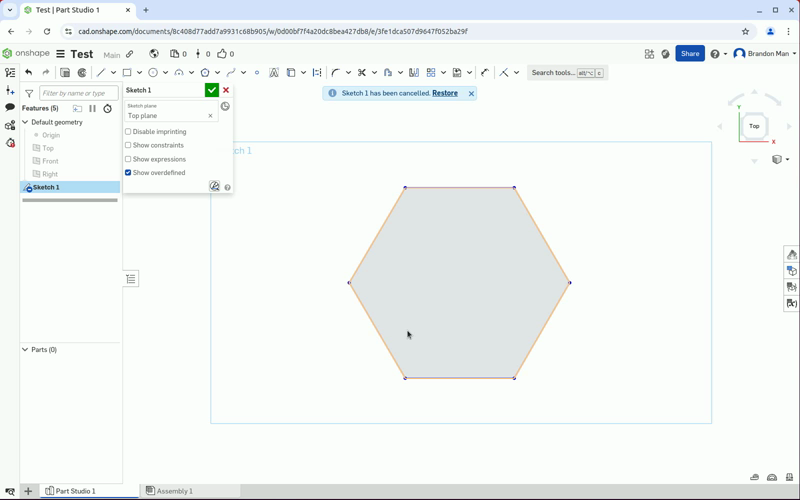
click(407, 330)
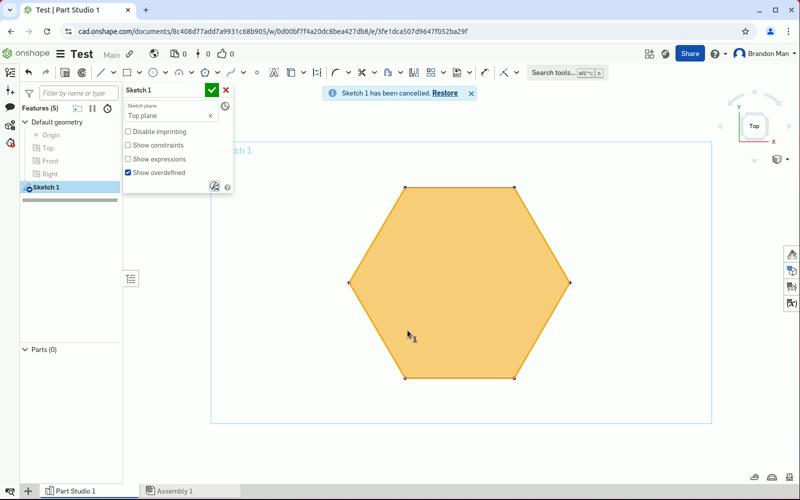
mouse_move(73, 352)
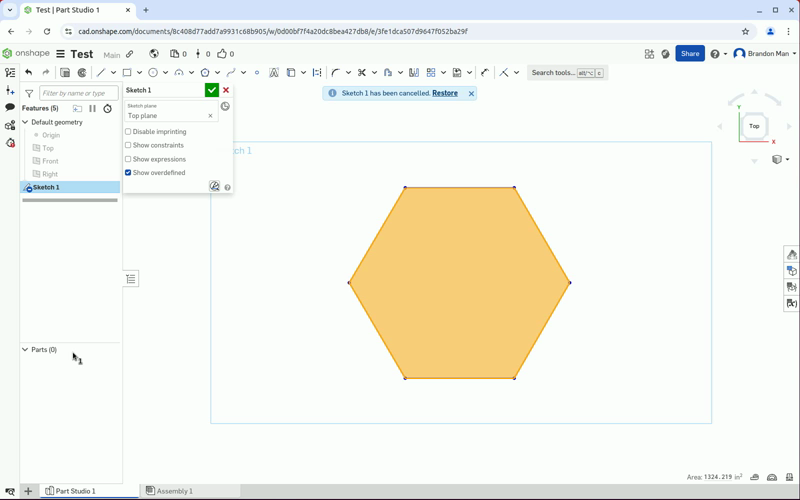
key(shift+y)
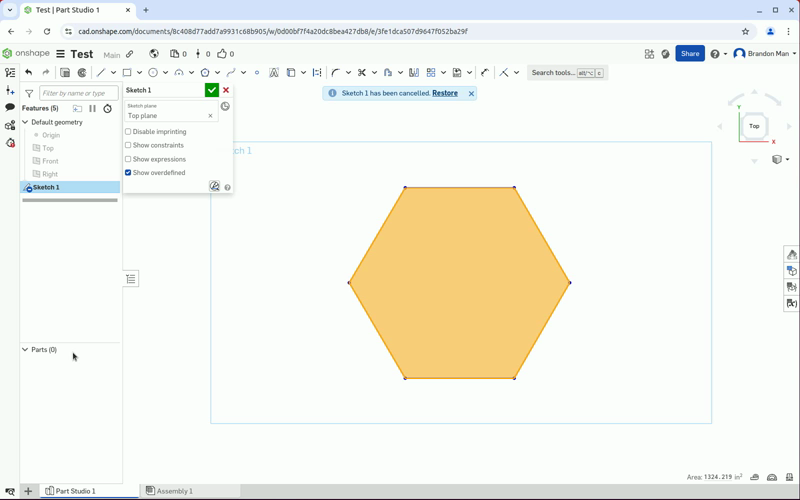
key(shift+e)
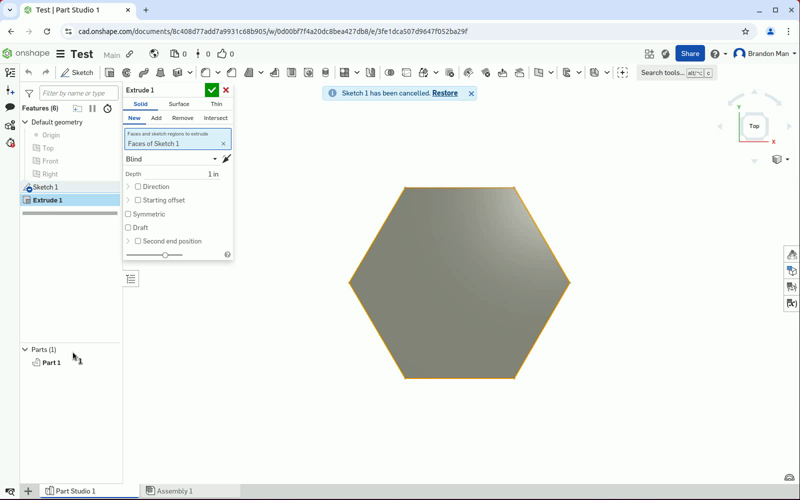
mouse_move(143, 106)
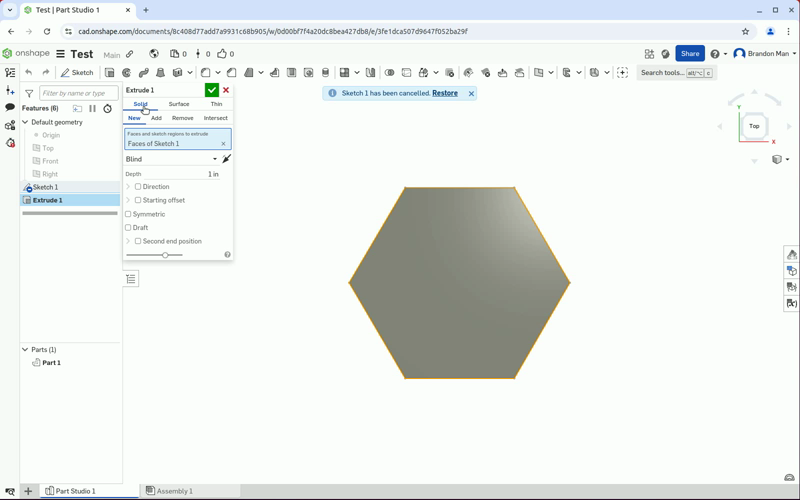
click(143, 106)
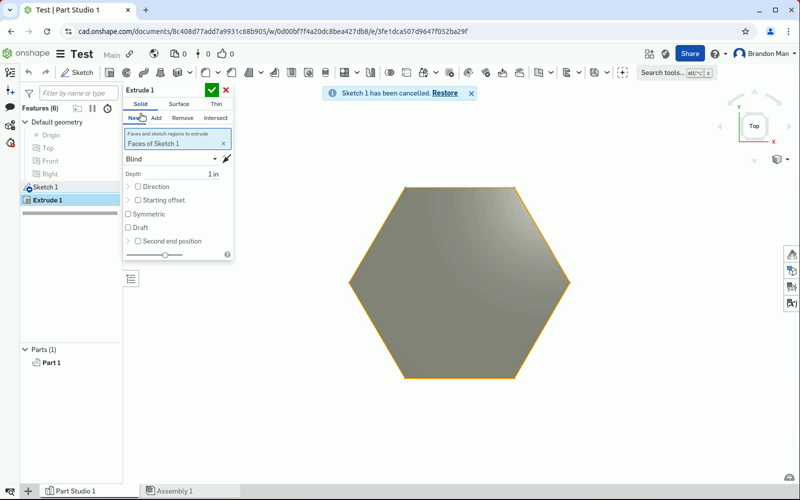
mouse_move(137, 120)
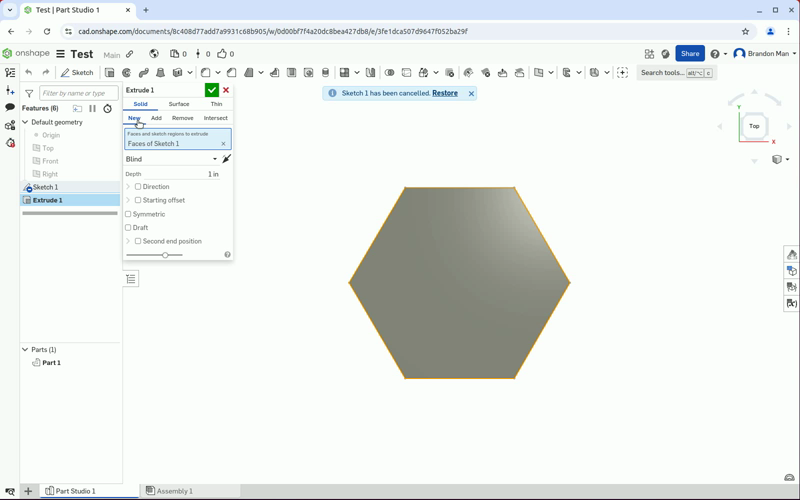
click(137, 120)
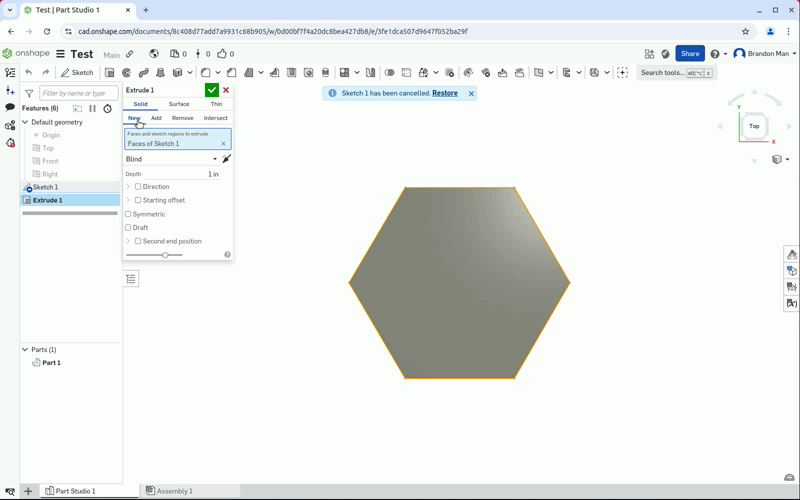
key(tab, 4)
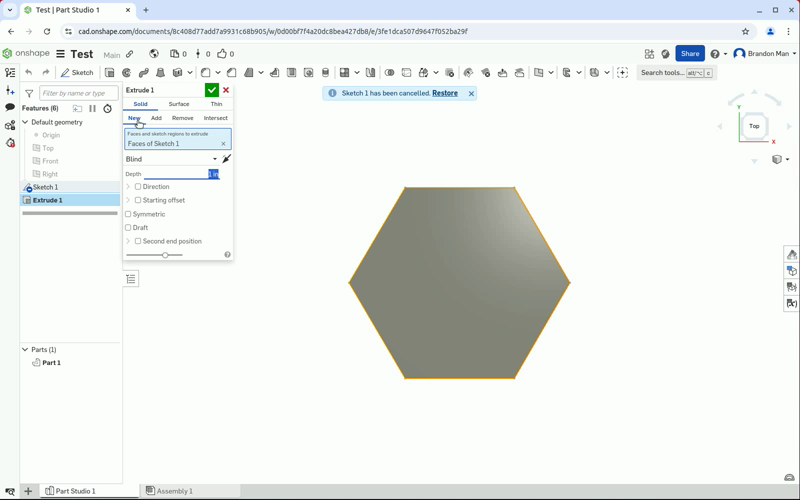
text(15.405)
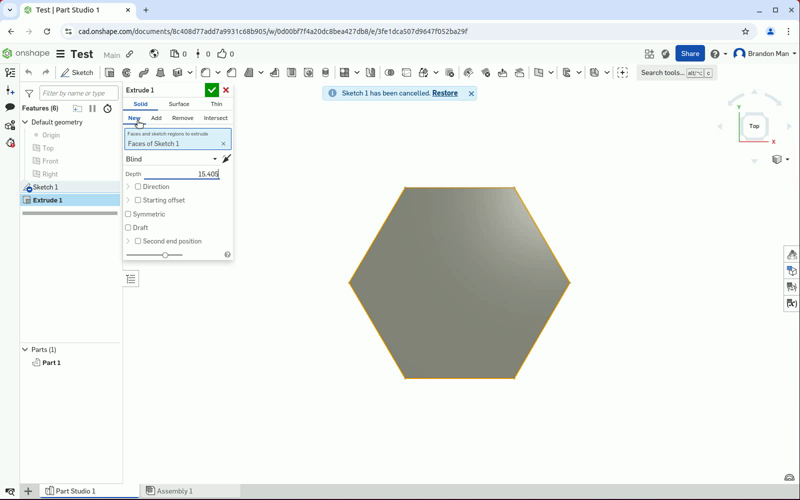
key(enter)
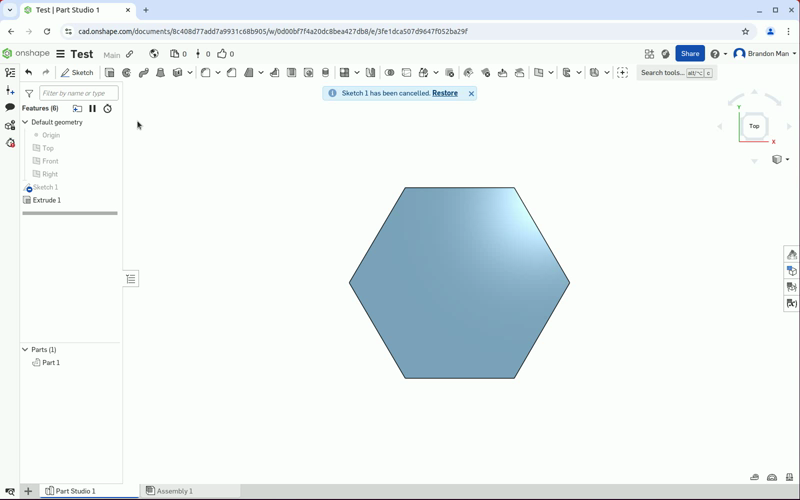
key(shift+h)
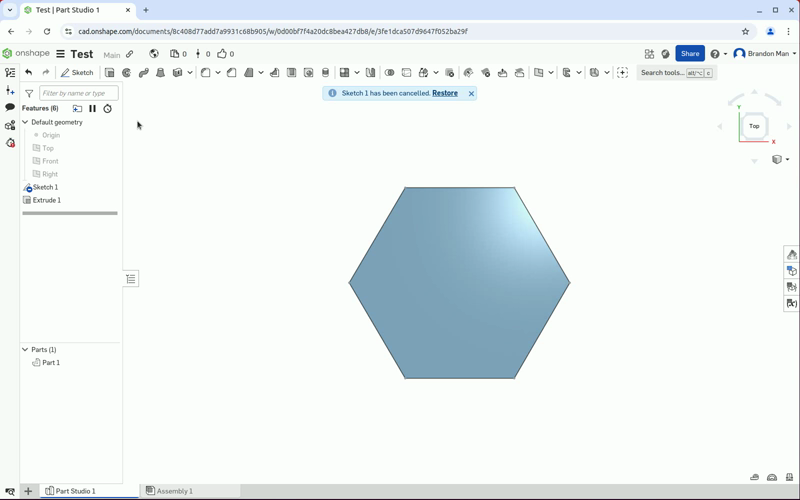
key(shift+h)
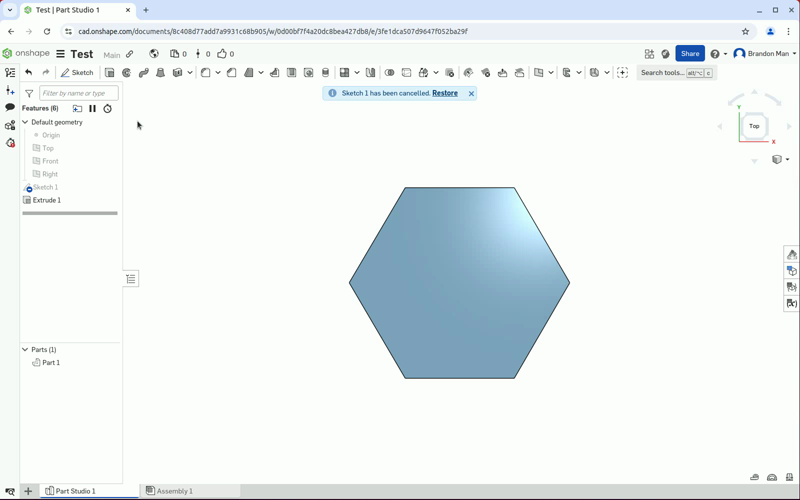
mouse_move(73, 189)
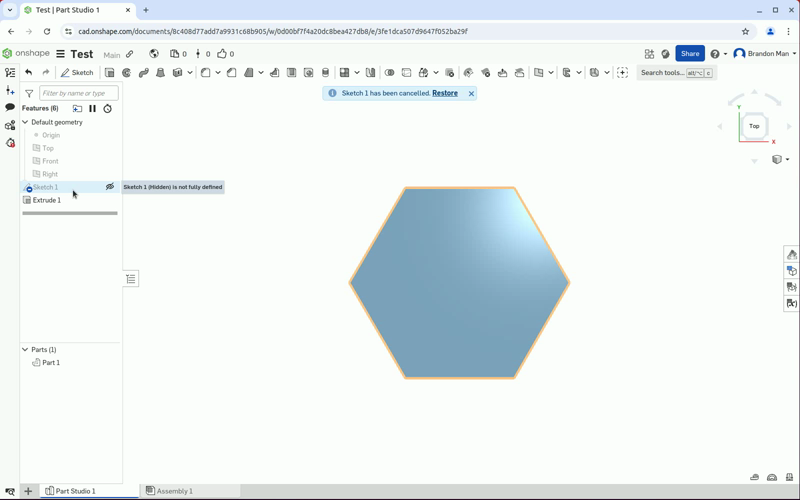
click(73, 189)
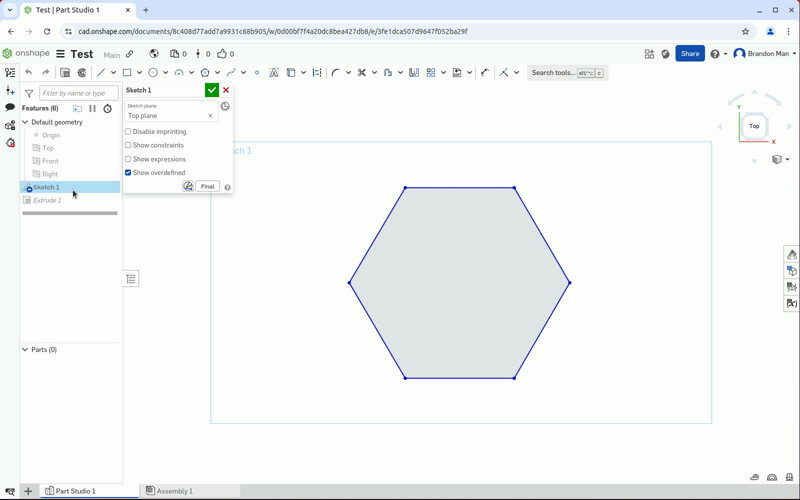
mouse_move(229, 92)
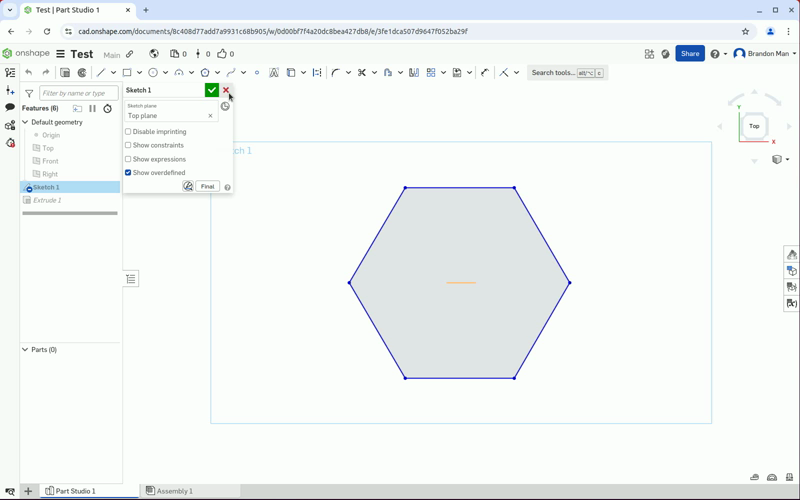
click(229, 92)
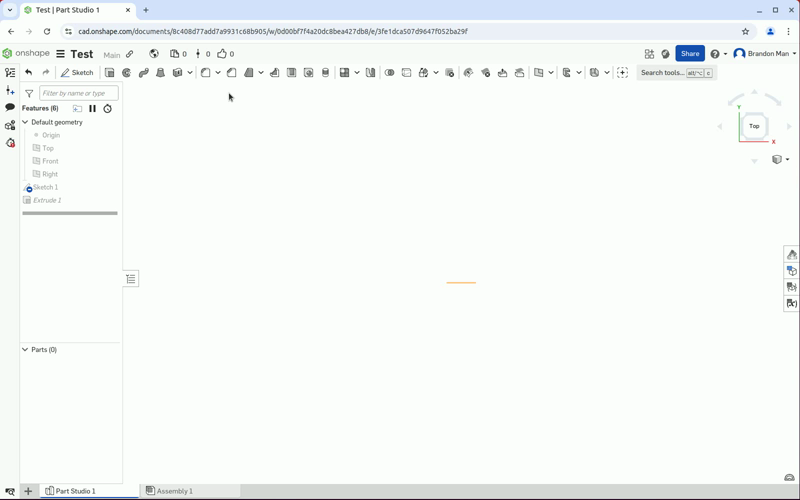
mouse_move(541, 75)
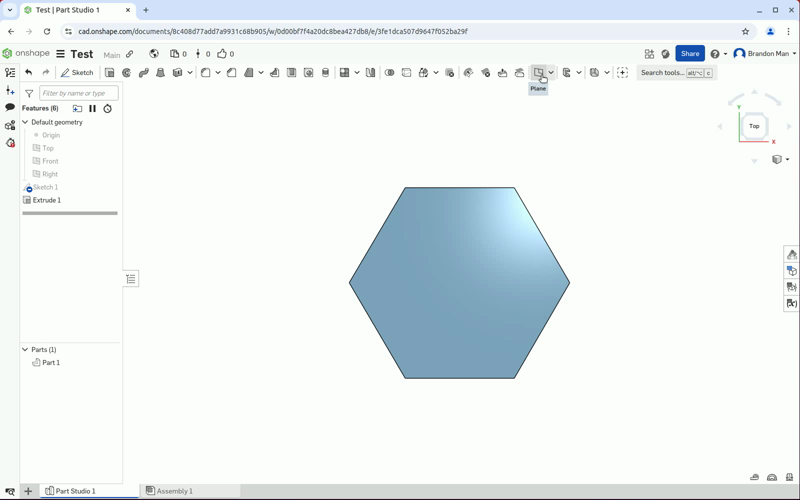
click(541, 75)
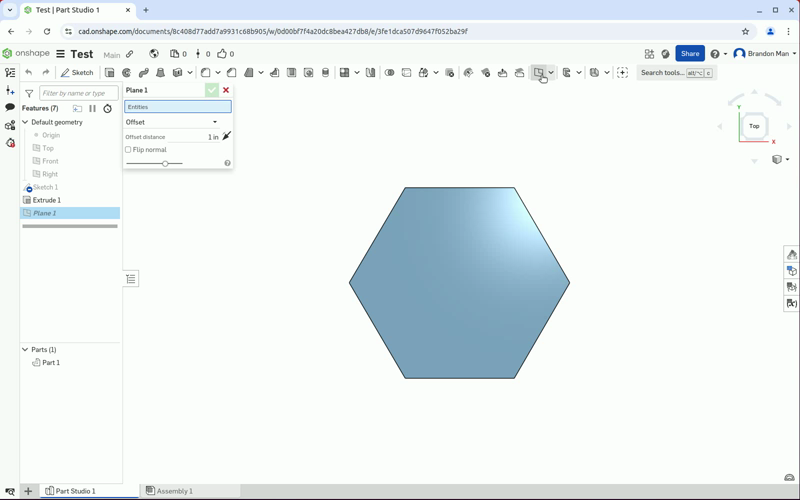
mouse_move(73, 150)
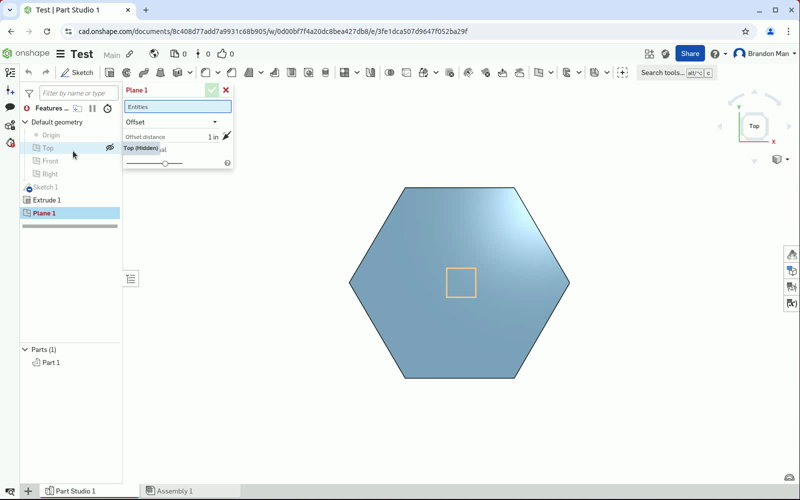
click(73, 150)
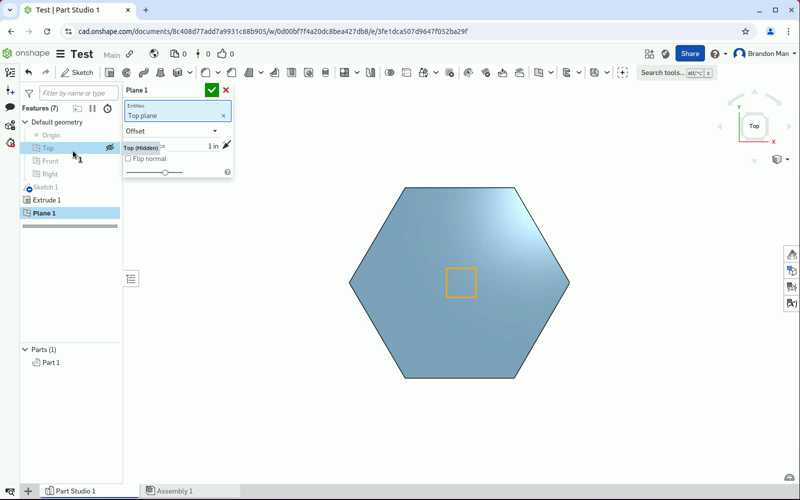
key(tab, 2)
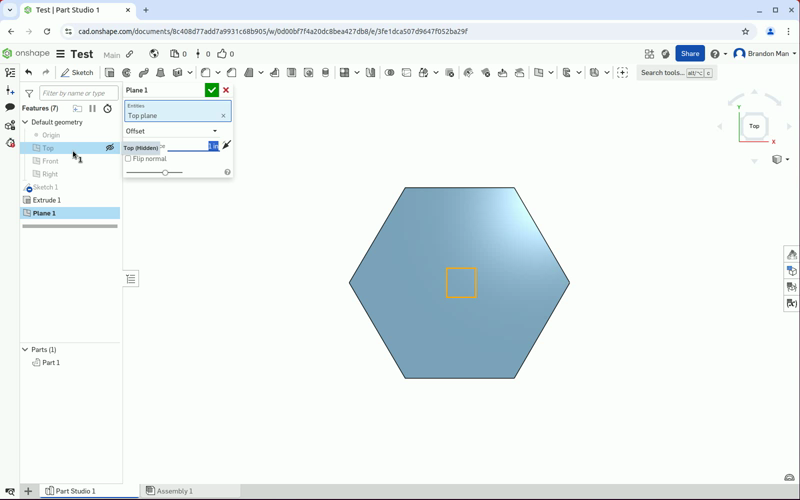
text(15.405)
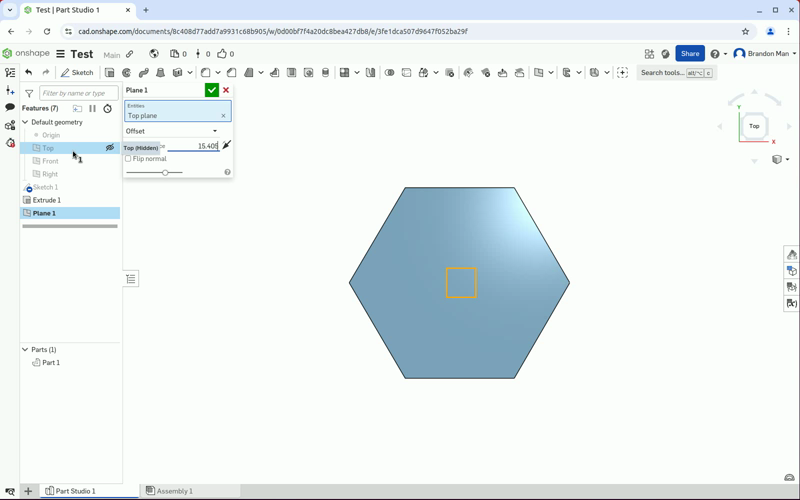
key(enter, 2)
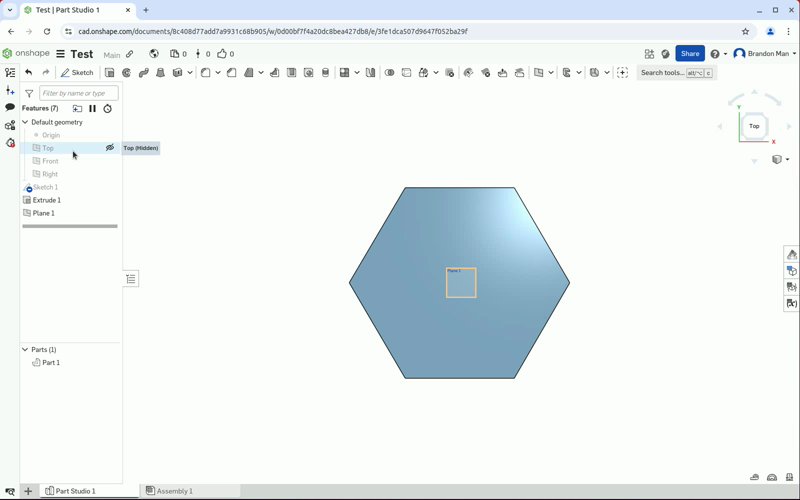
key(shift+s)
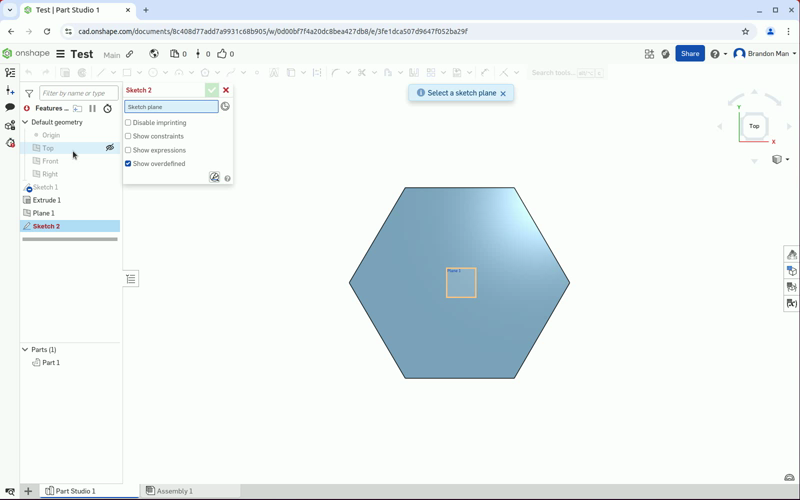
mouse_move(73, 215)
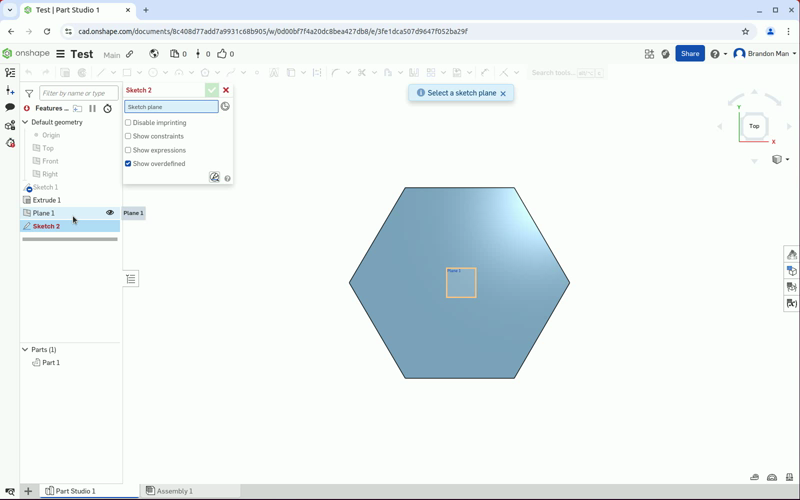
click(73, 215)
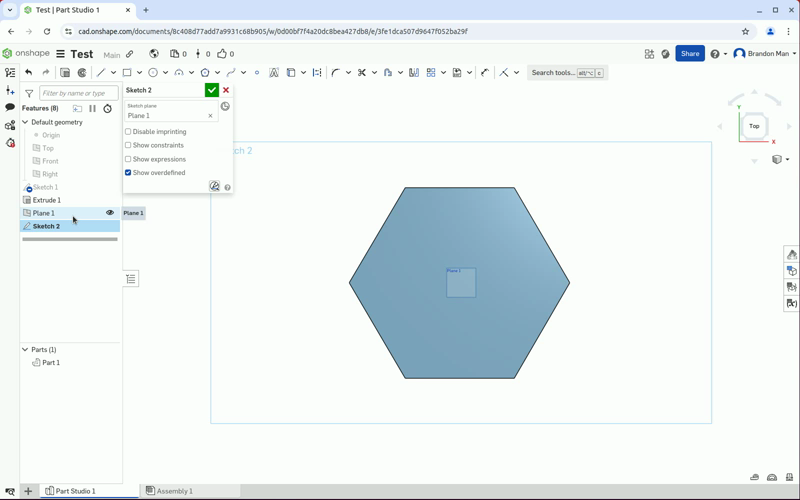
mouse_move(73, 352)
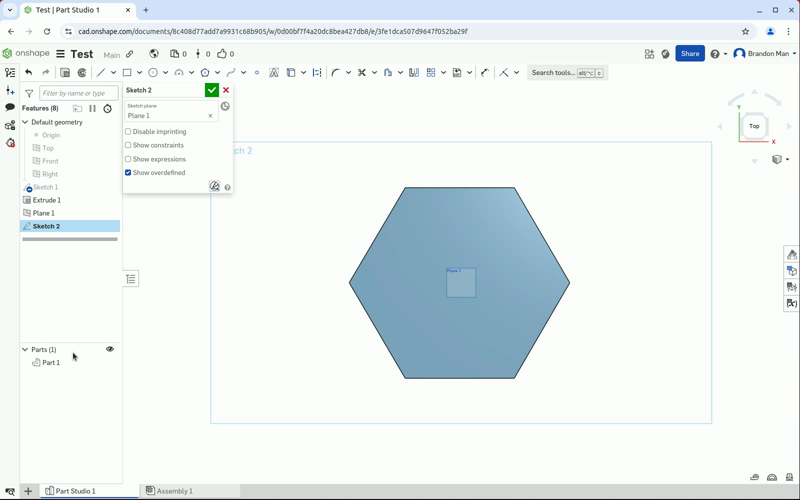
key(y)
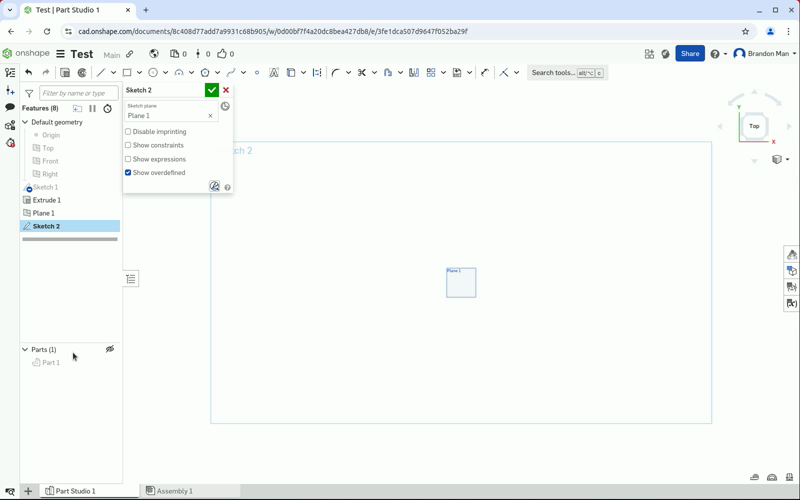
key(c)
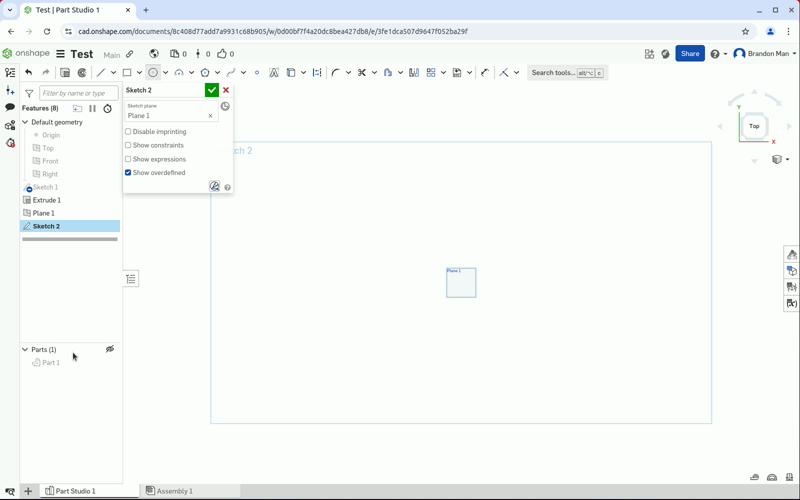
key_down(shift)
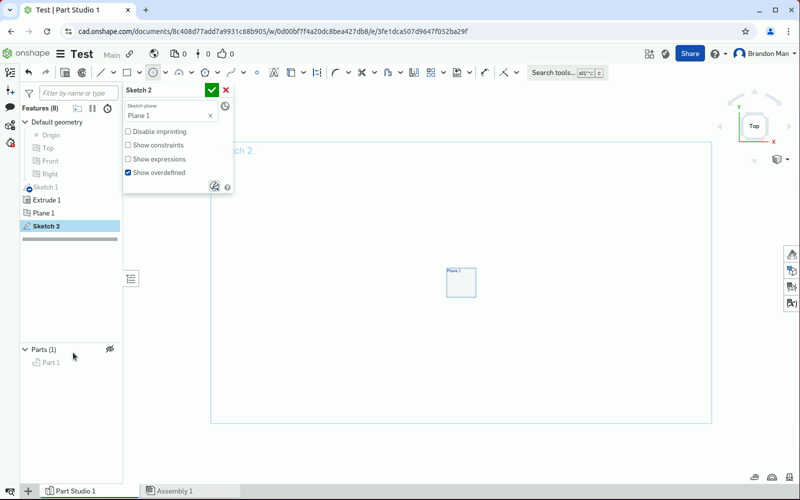
mouse_move(461, 282)
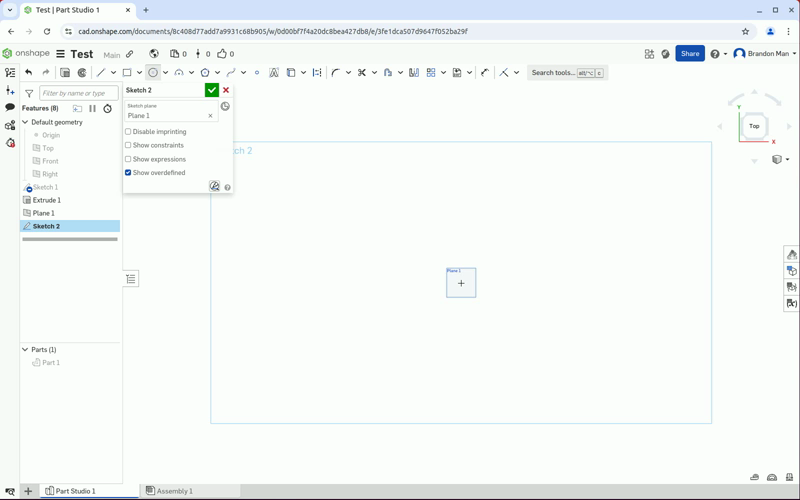
click(461, 282)
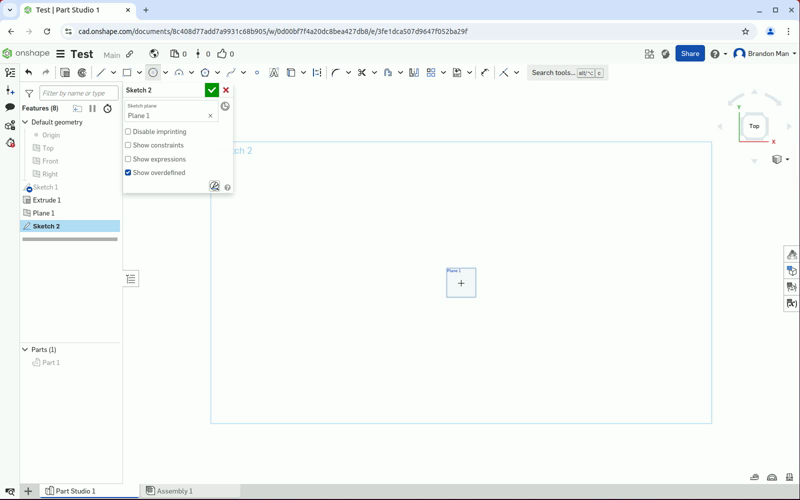
key_up(shift)
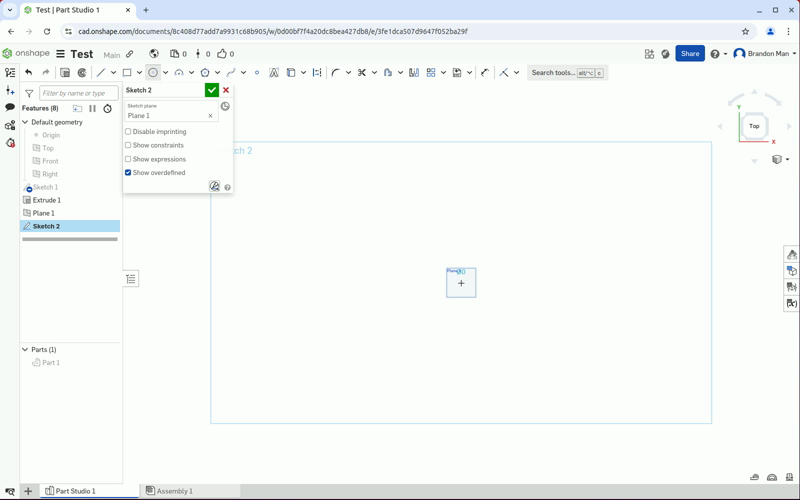
mouse_move(552, 282)
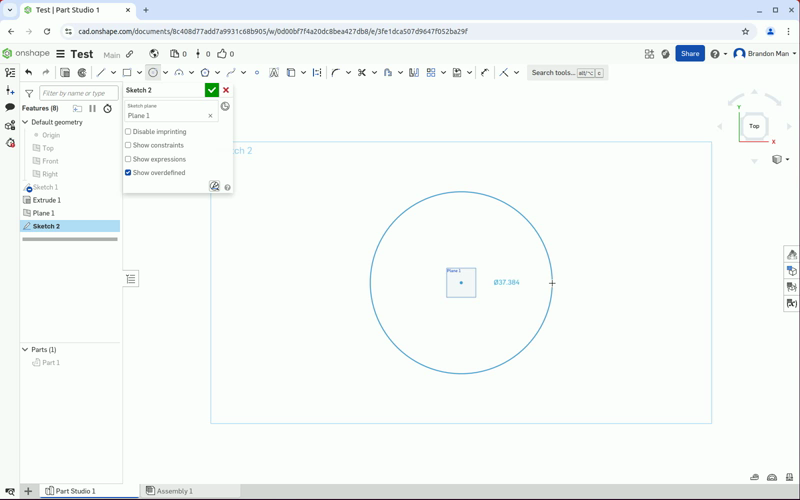
click(552, 282)
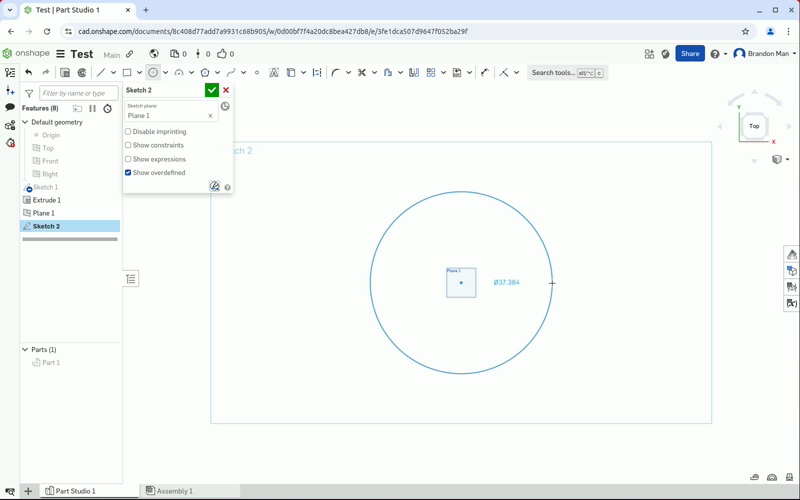
key(esc)
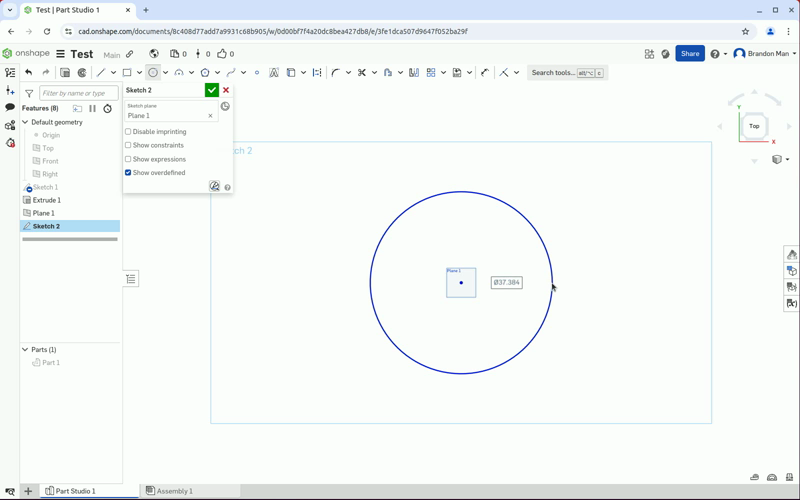
mouse_move(395, 257)
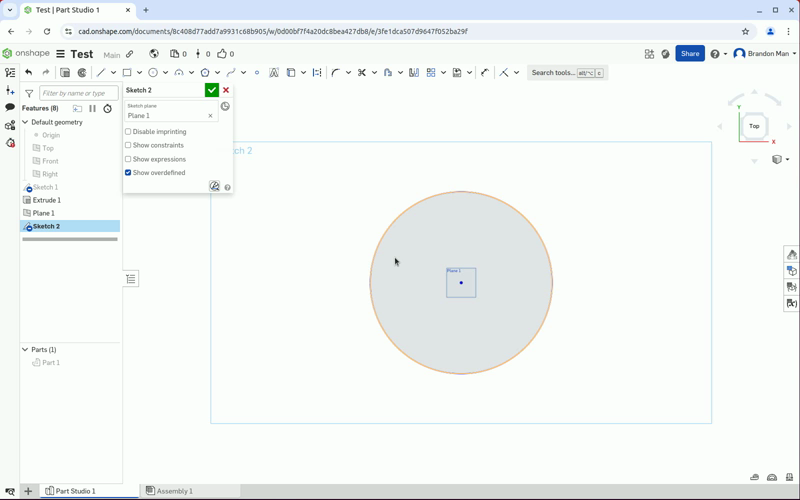
click(395, 257)
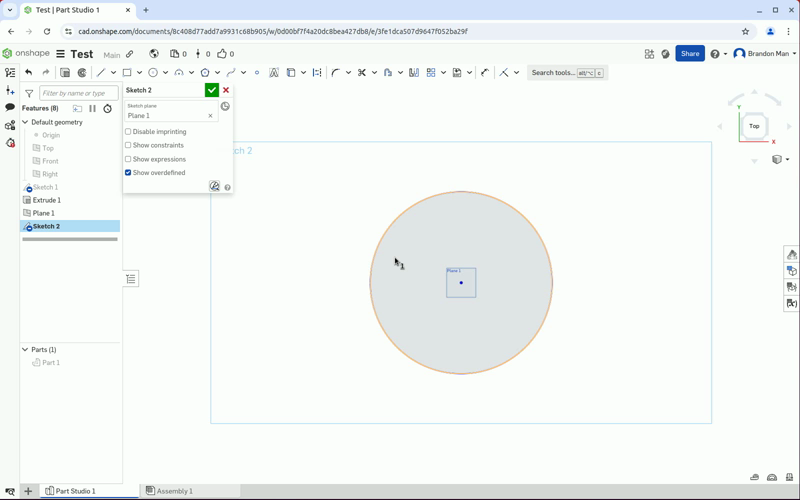
mouse_move(73, 352)
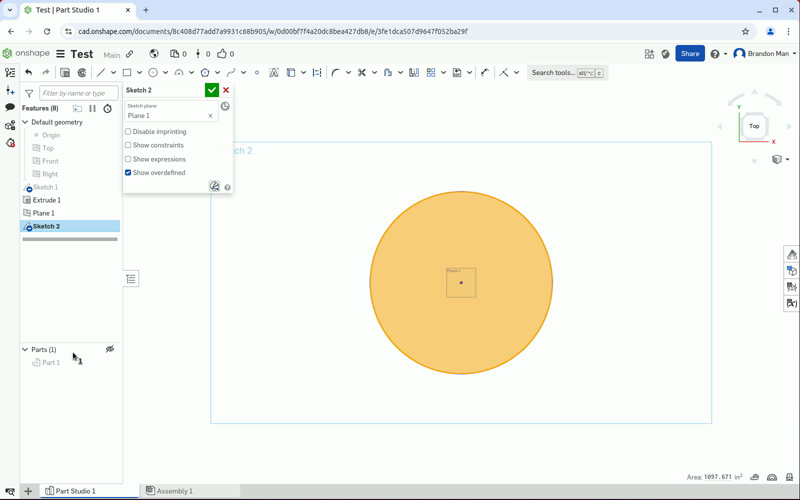
key(shift+y)
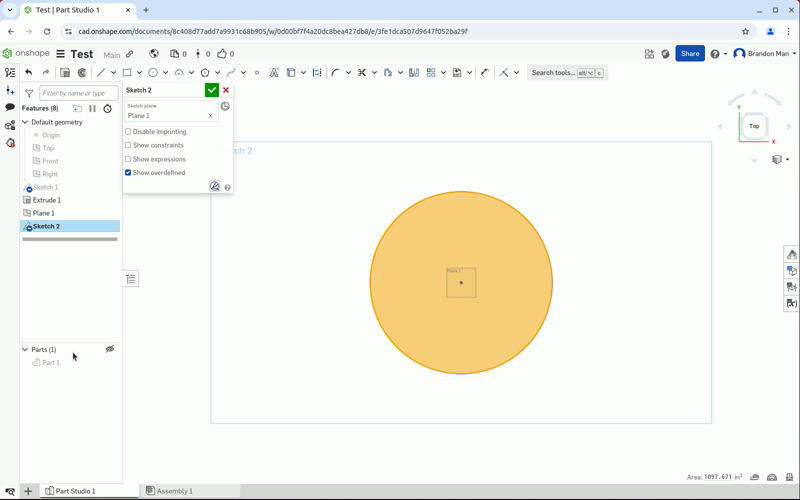
key(shift+e)
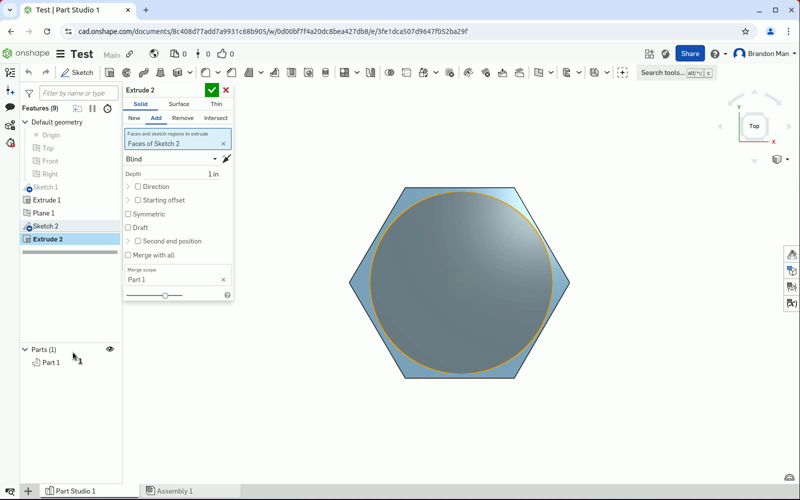
mouse_move(143, 106)
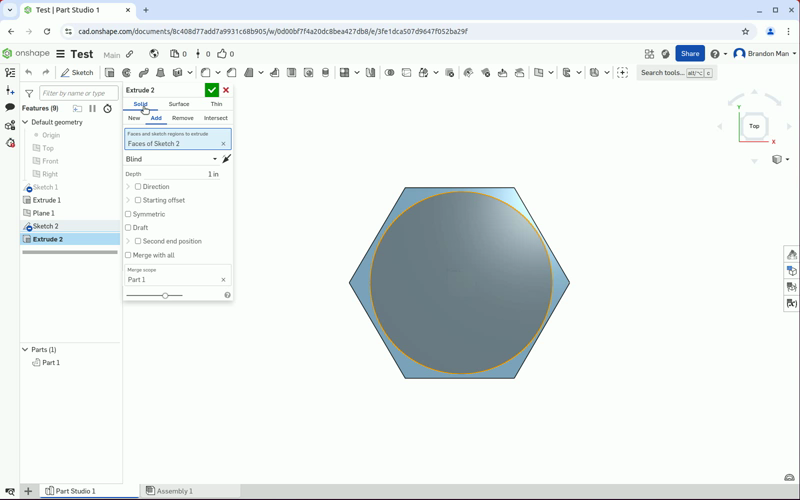
click(143, 106)
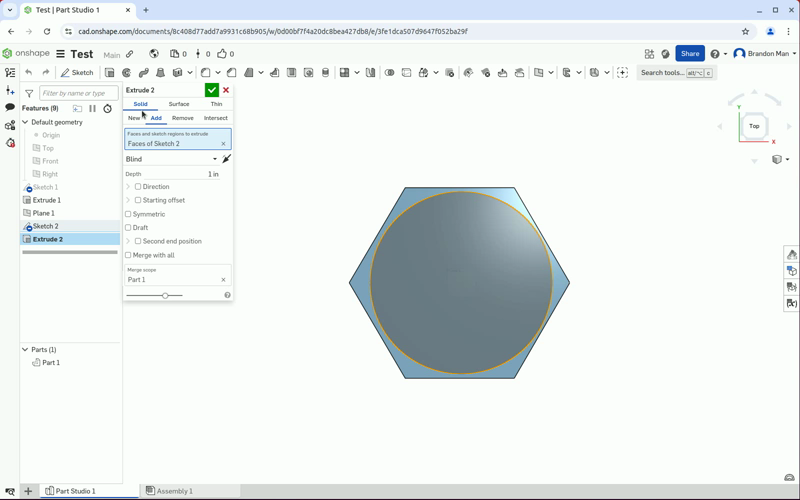
mouse_move(137, 120)
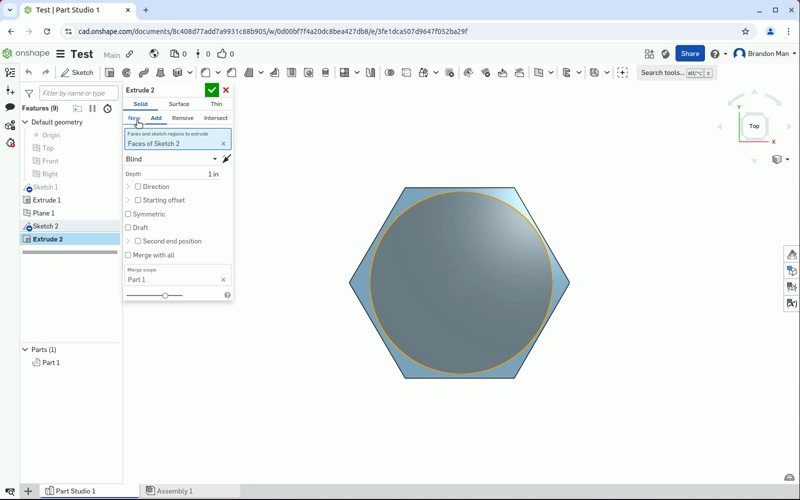
click(137, 120)
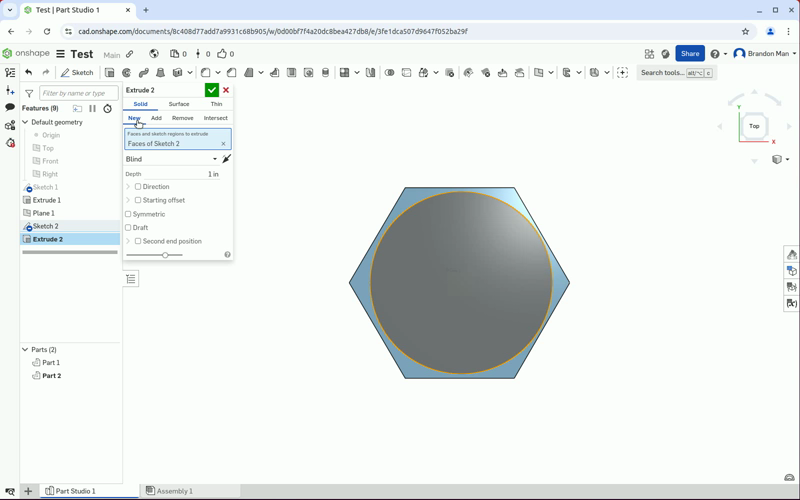
key(tab, 4)
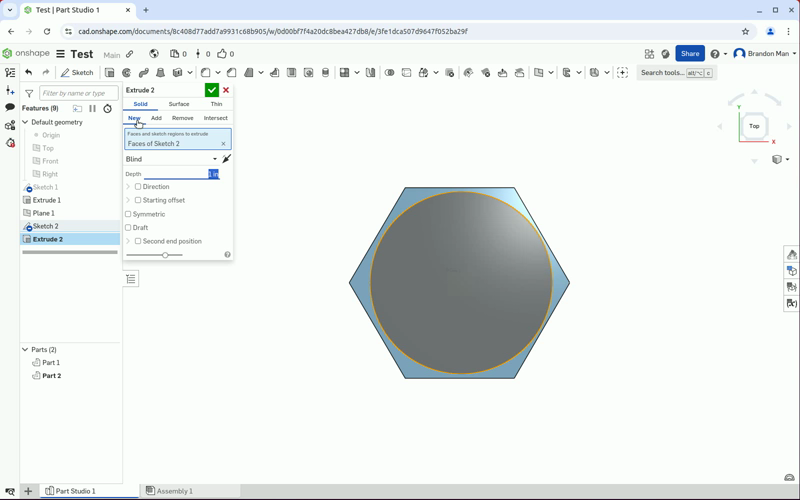
text(7.703)
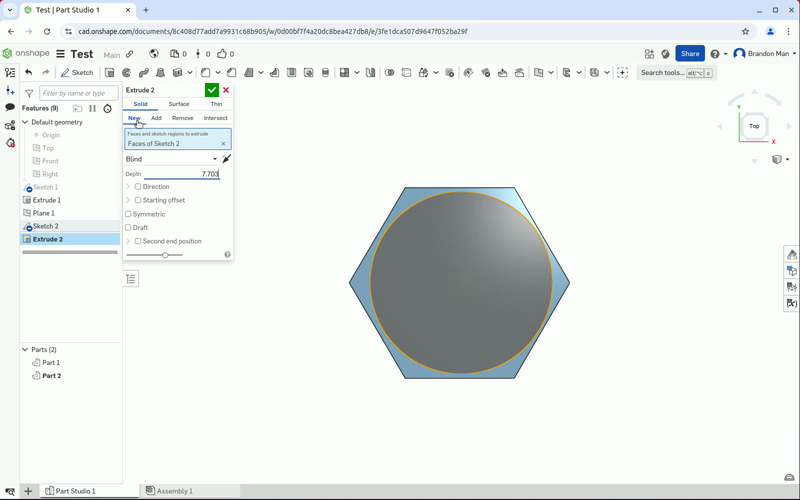
key(enter)
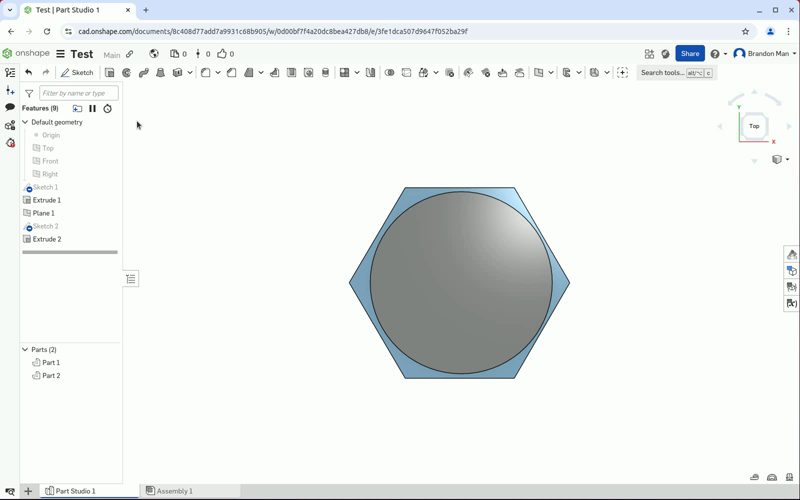
key(shift+h)
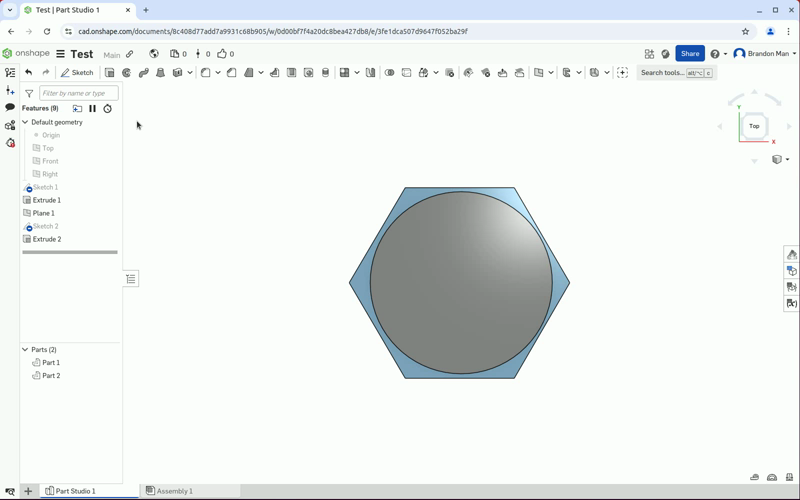
key(shift+h)
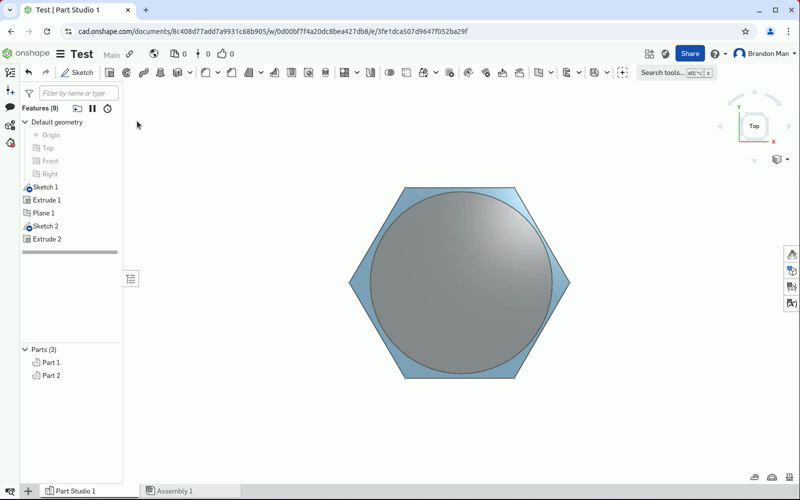
key(shift+7)
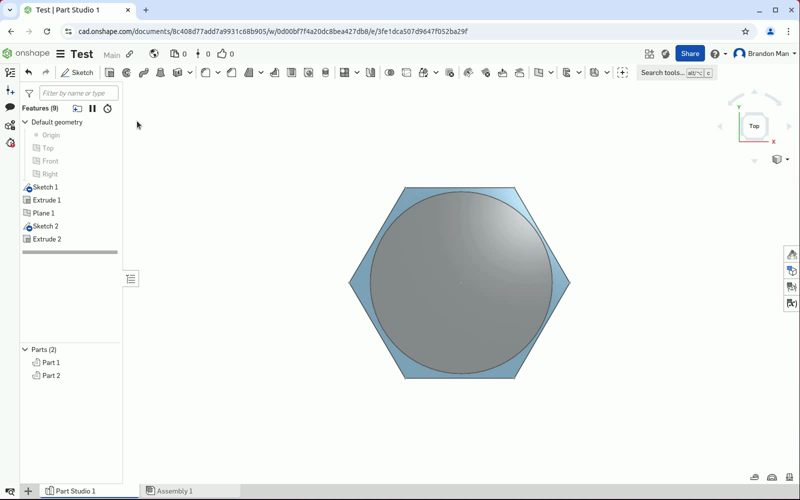
key(up, 3)
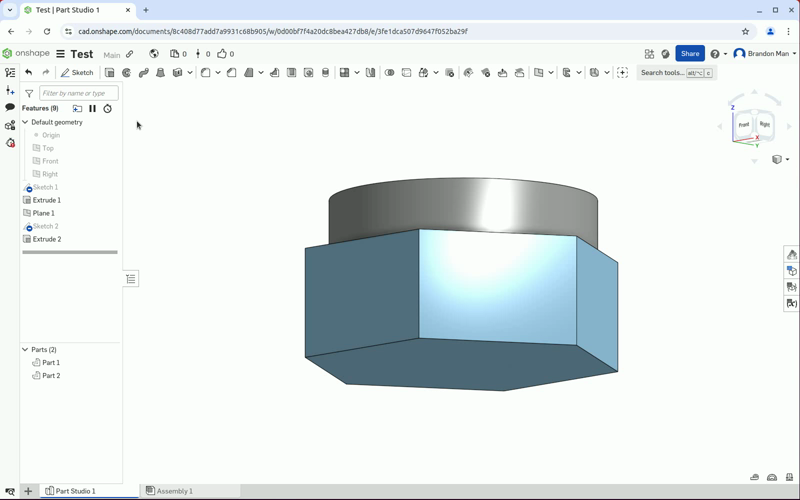
key(left, 3)
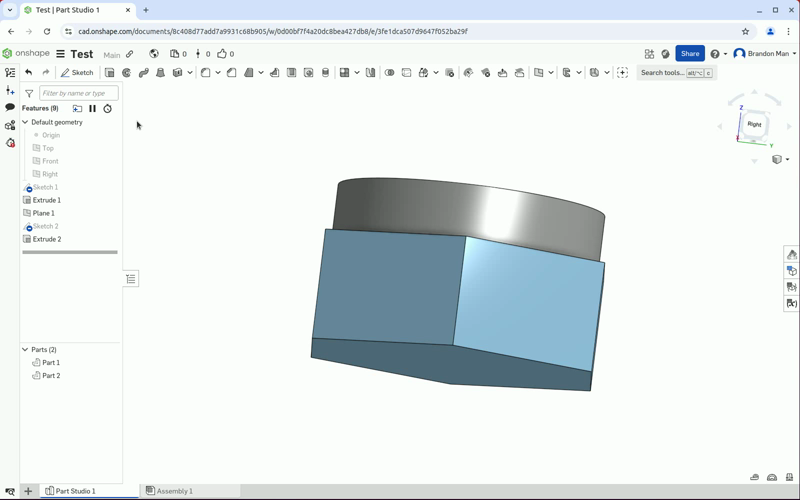
key(right, 3)
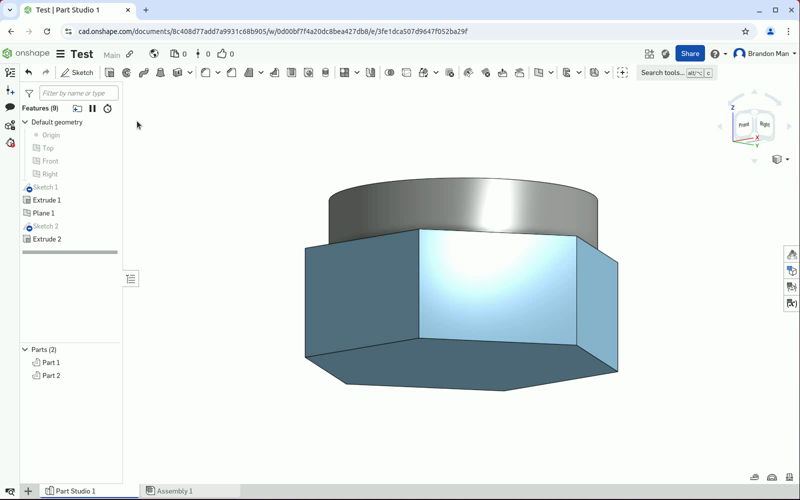
key(down, 3)
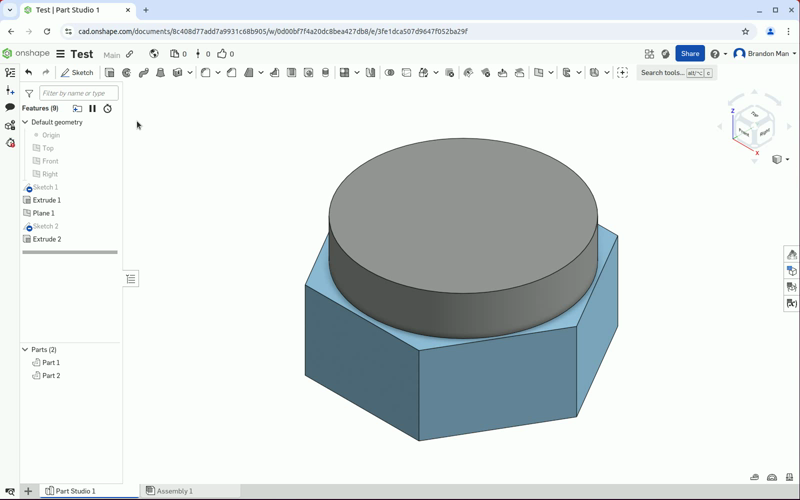
mouse_move(73, 189)
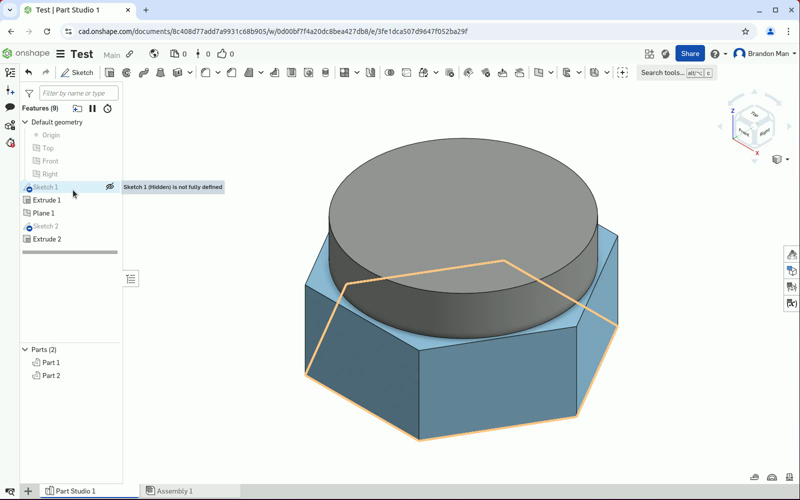
click(73, 189)